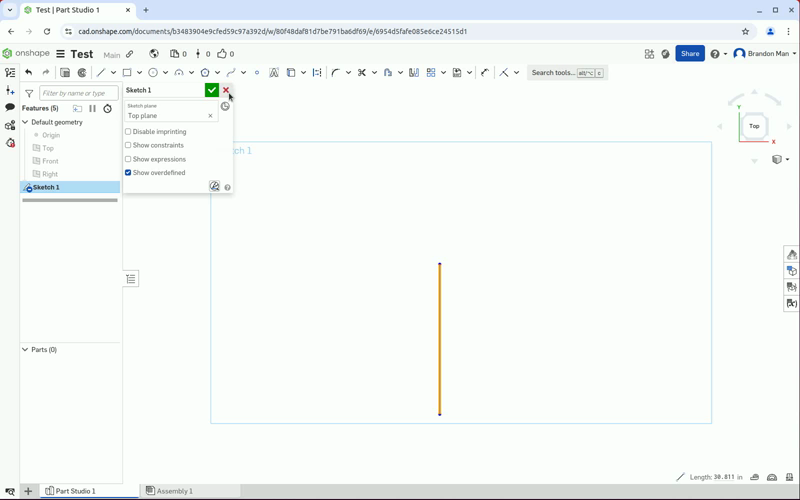
key(shift+h)
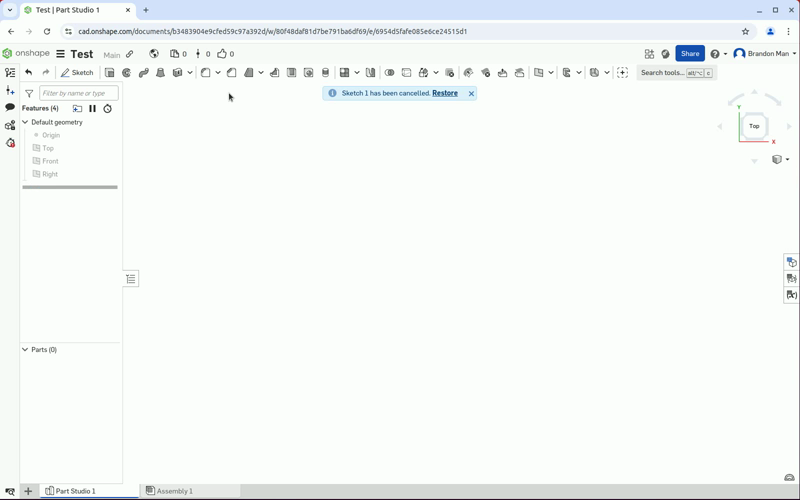
mouse_move(73, 352)
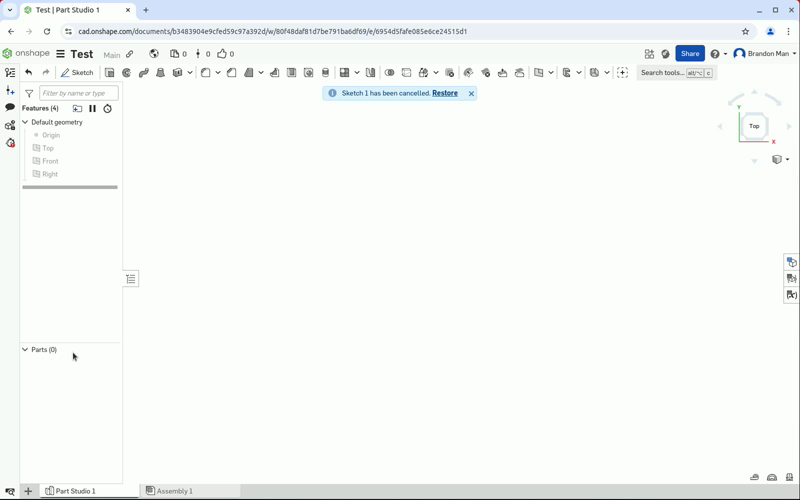
key(y)
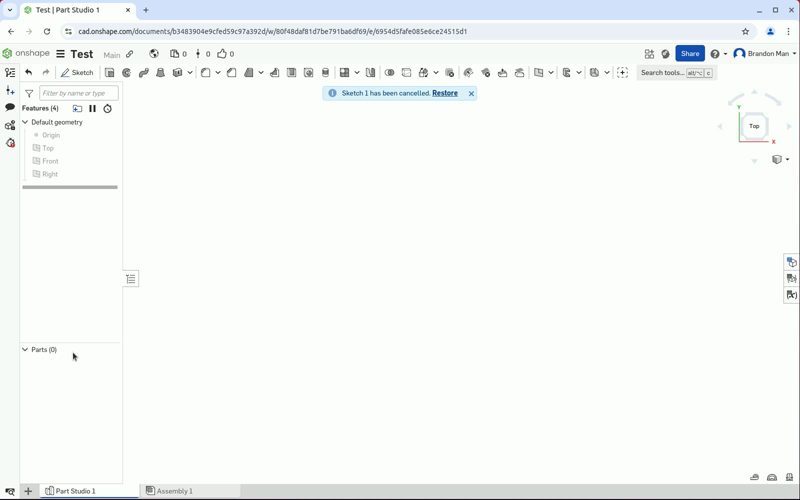
key(shift+p)
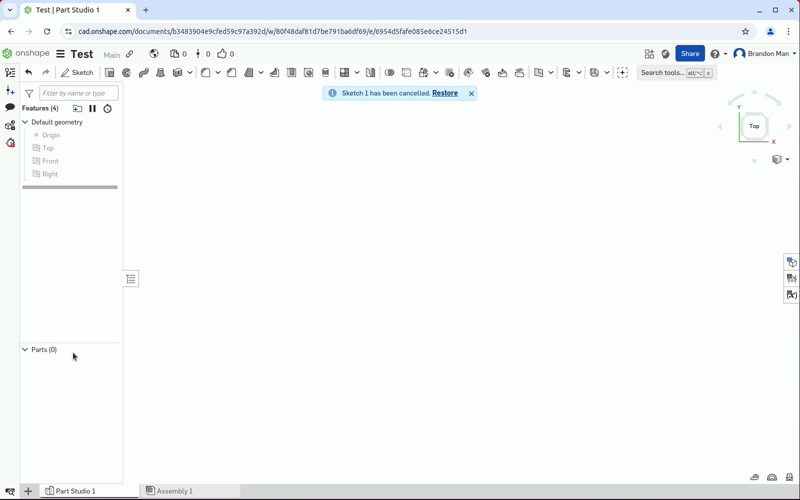
key(space)
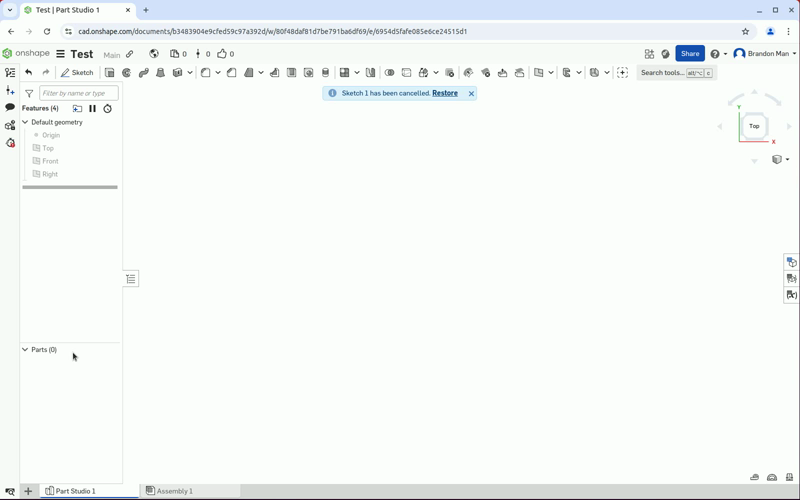
key_down(shift)
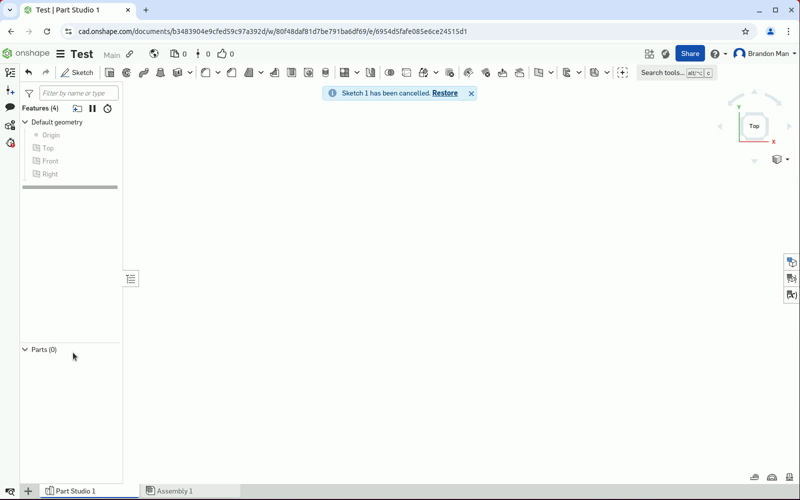
key(up)
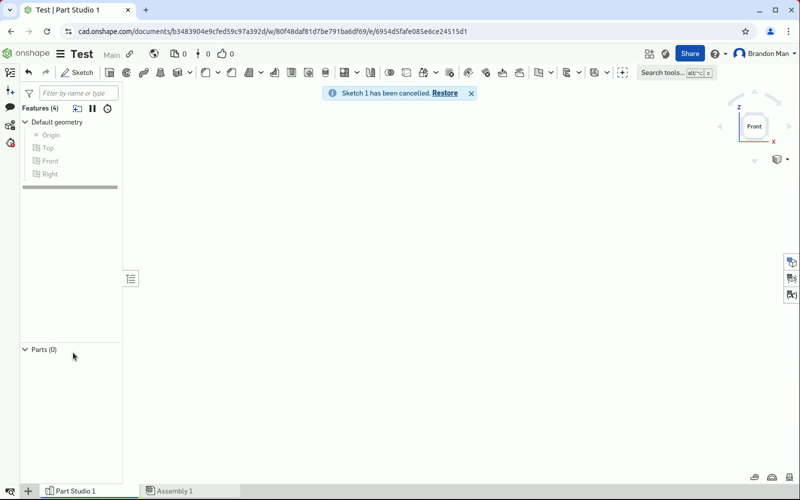
key_up(shift)
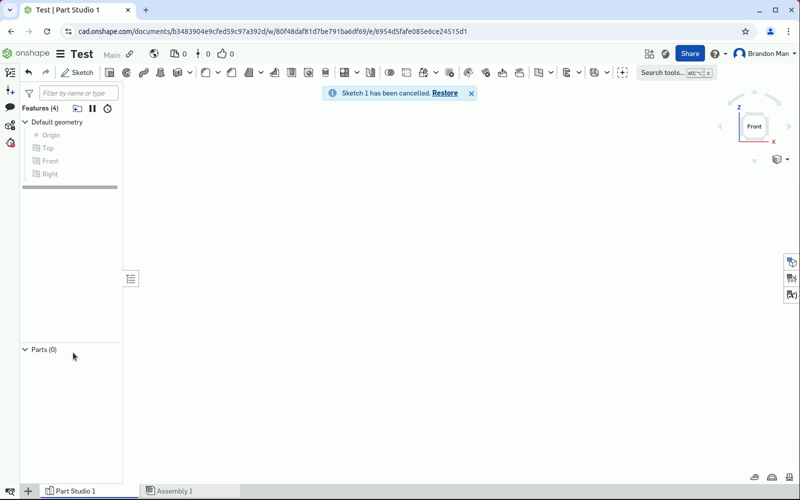
mouse_move(73, 352)
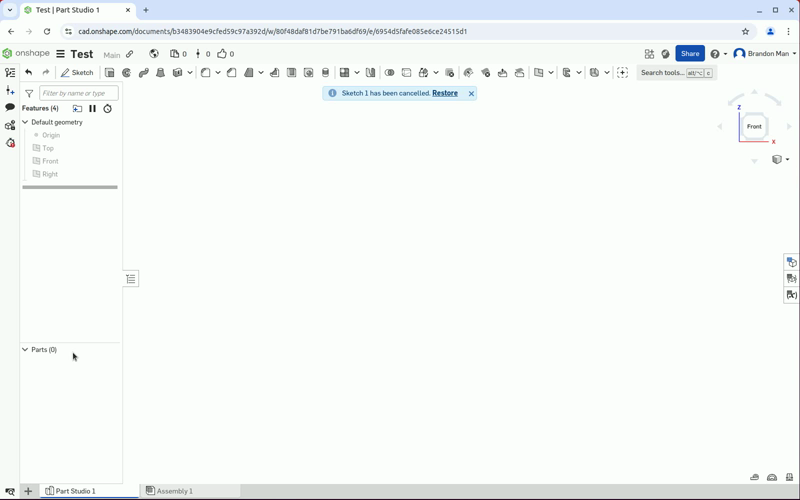
key(shift+y)
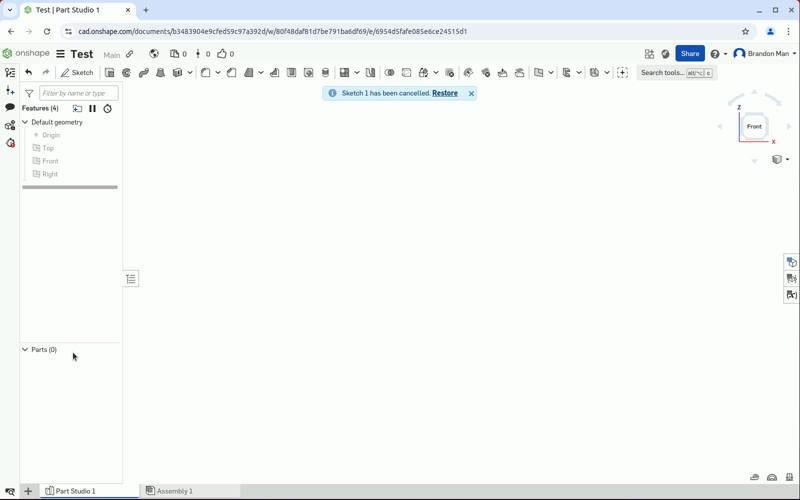
key(shift+s)
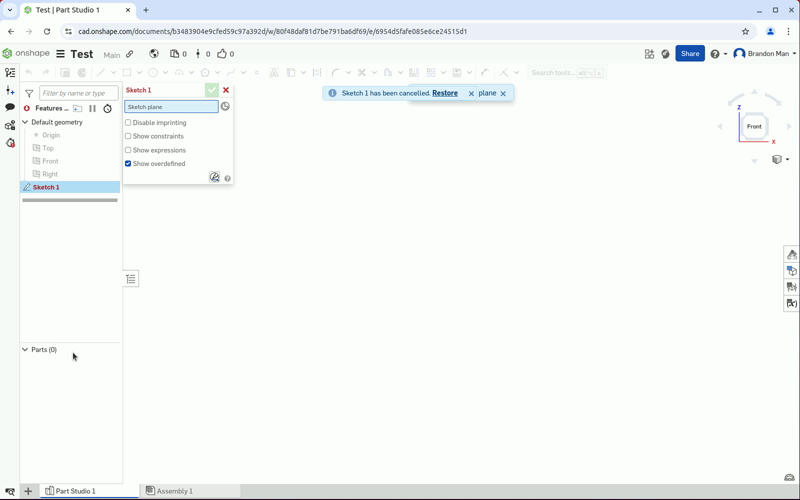
mouse_move(73, 163)
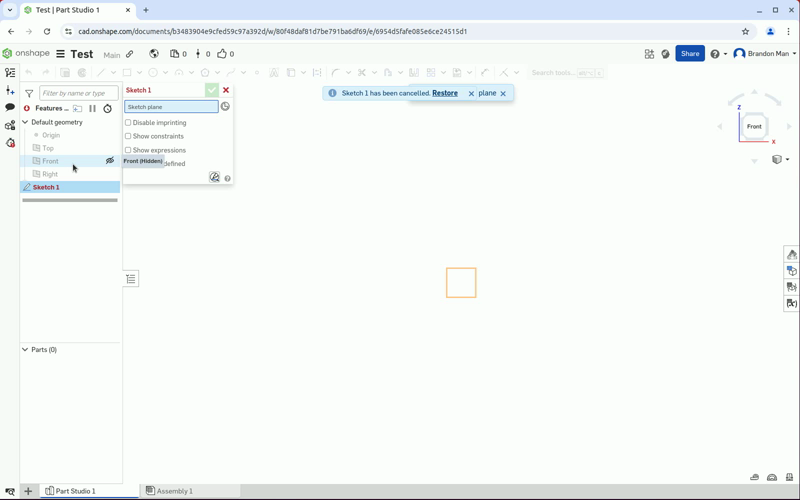
click(73, 163)
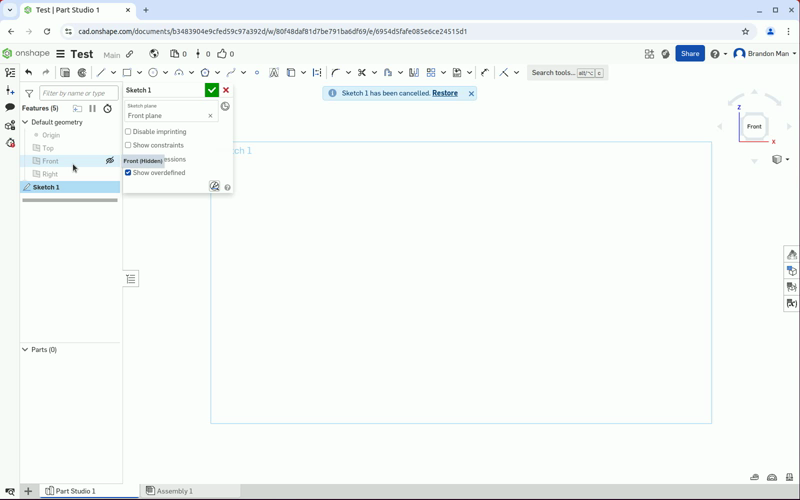
mouse_move(73, 352)
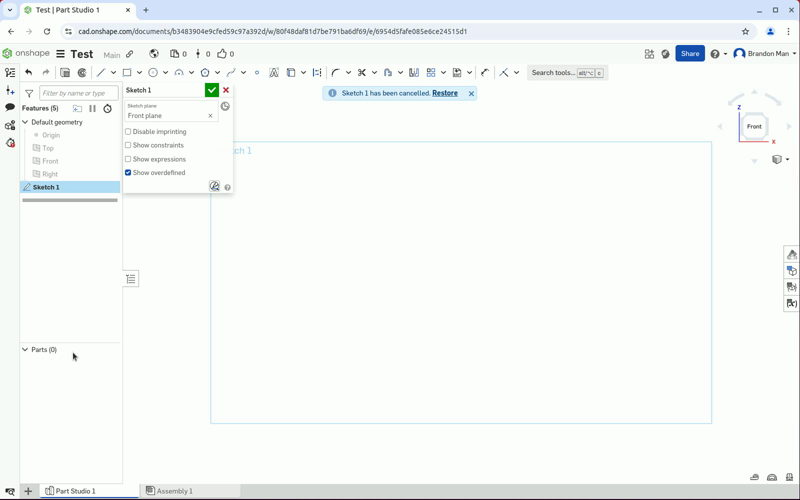
key(y)
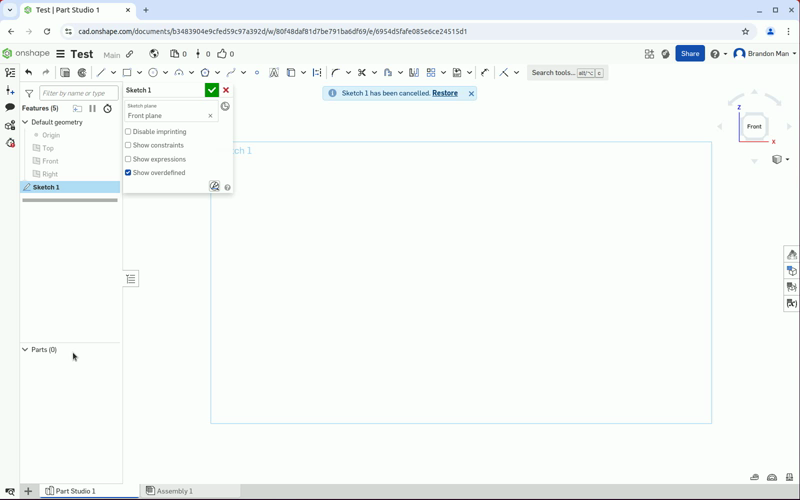
key(c)
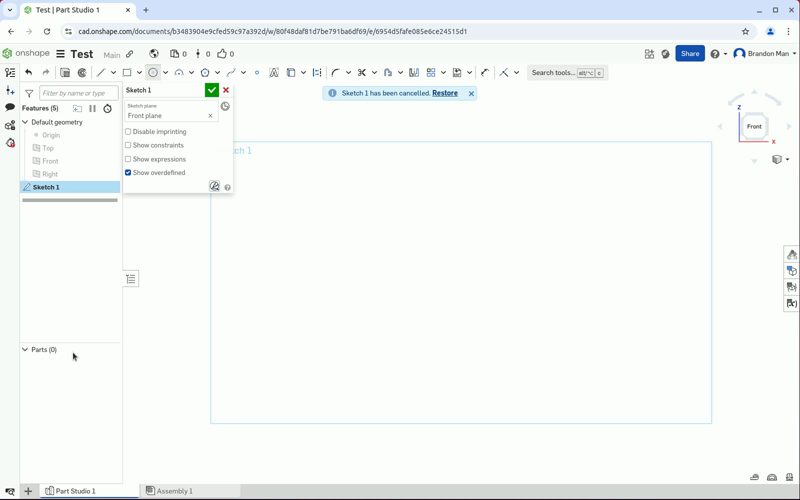
key_down(shift)
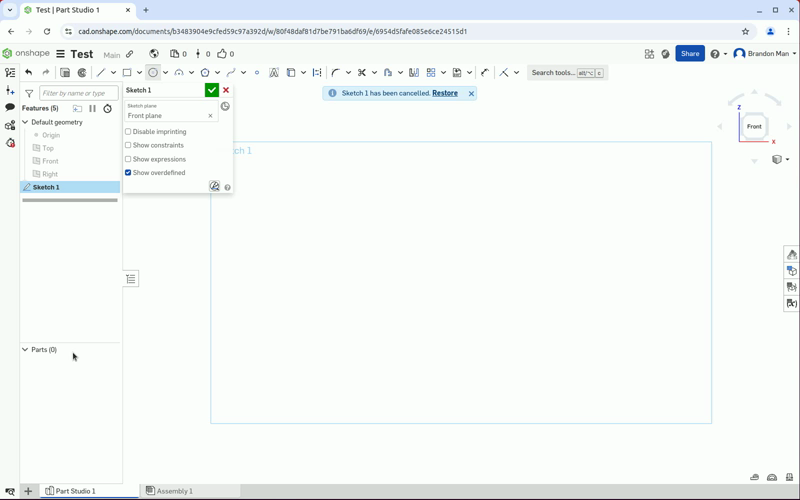
mouse_move(461, 282)
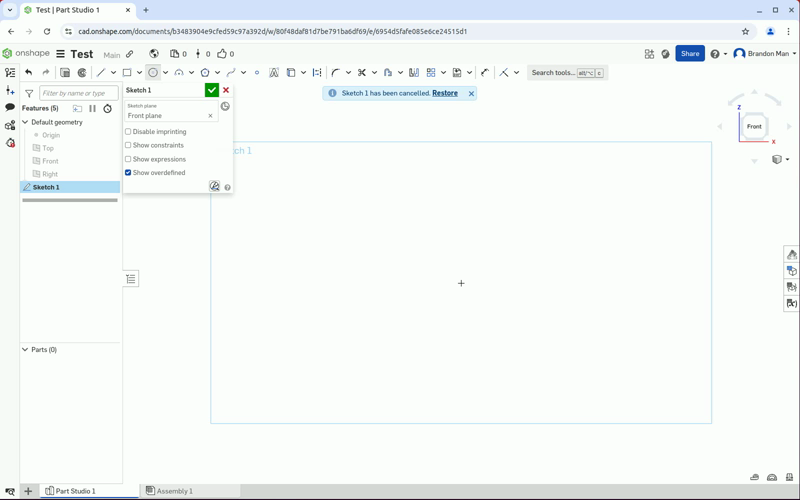
click(461, 282)
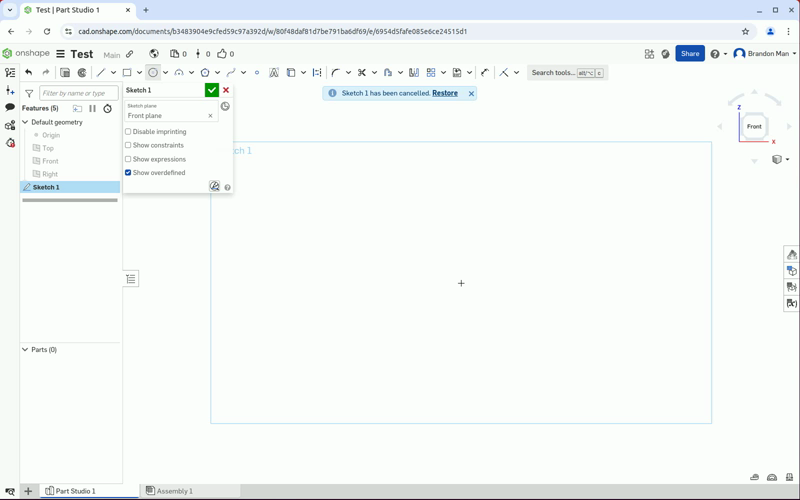
key_up(shift)
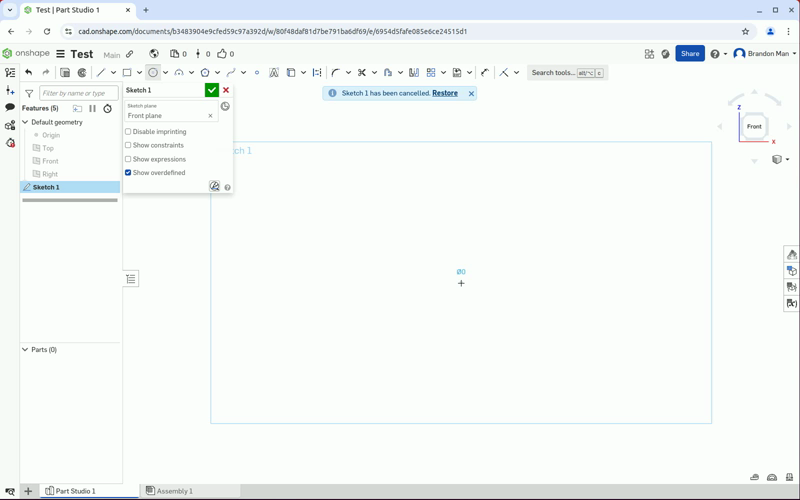
mouse_move(497, 282)
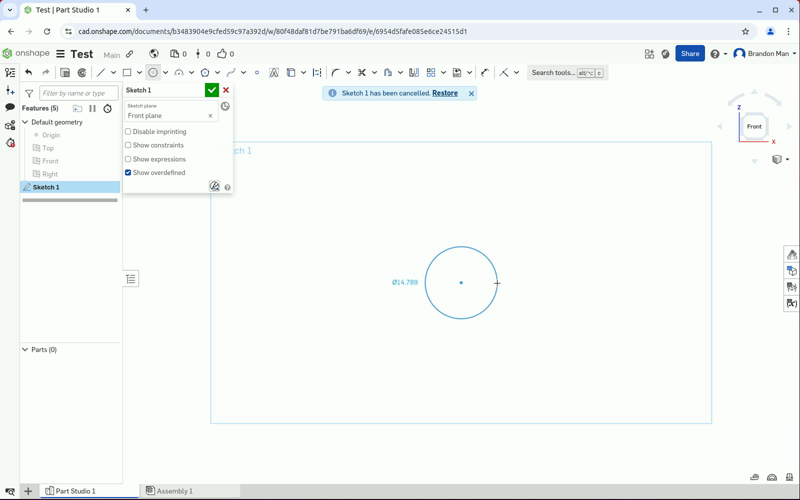
click(497, 282)
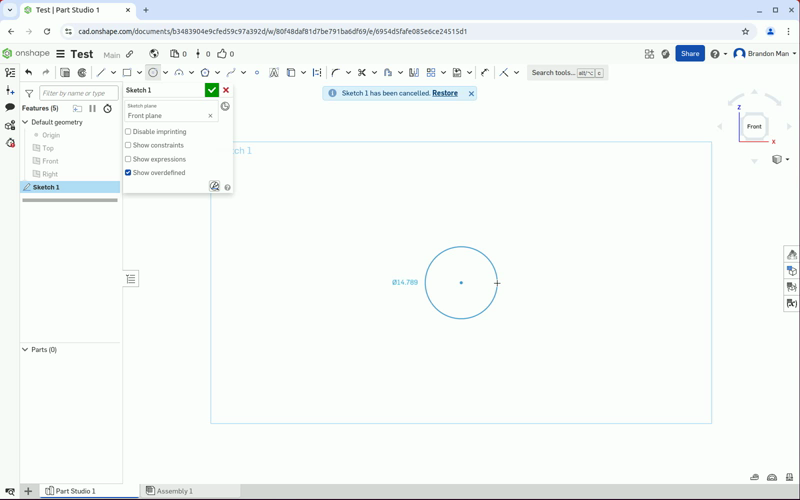
key(esc)
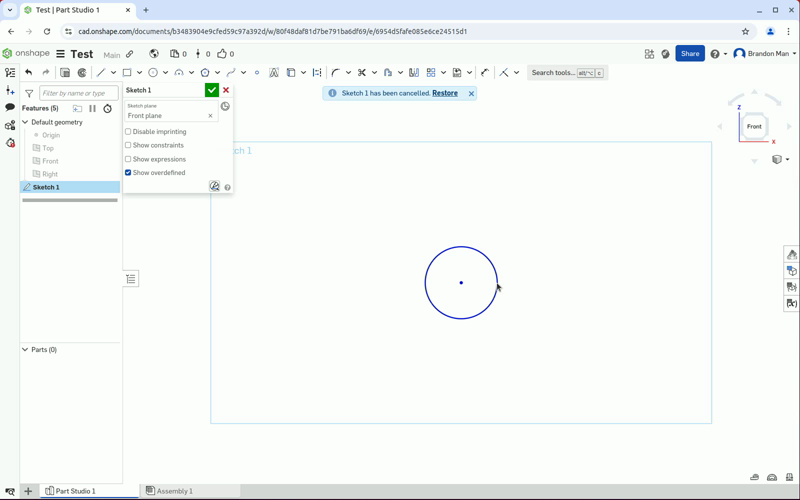
key(c)
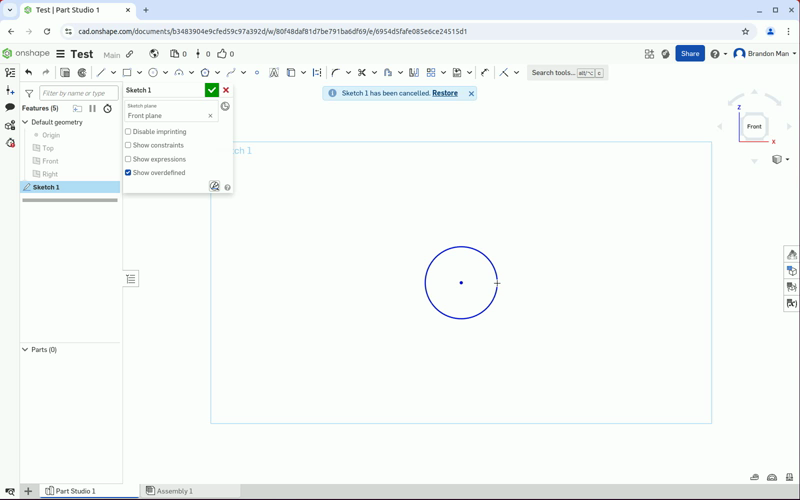
key_down(shift)
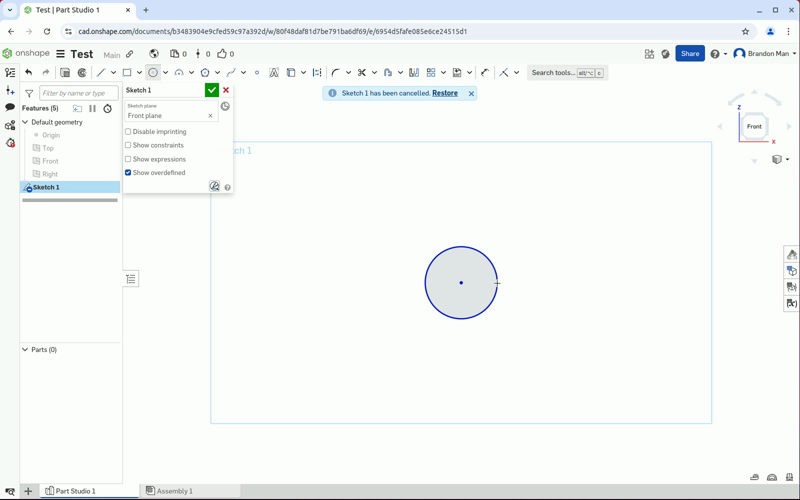
mouse_move(461, 282)
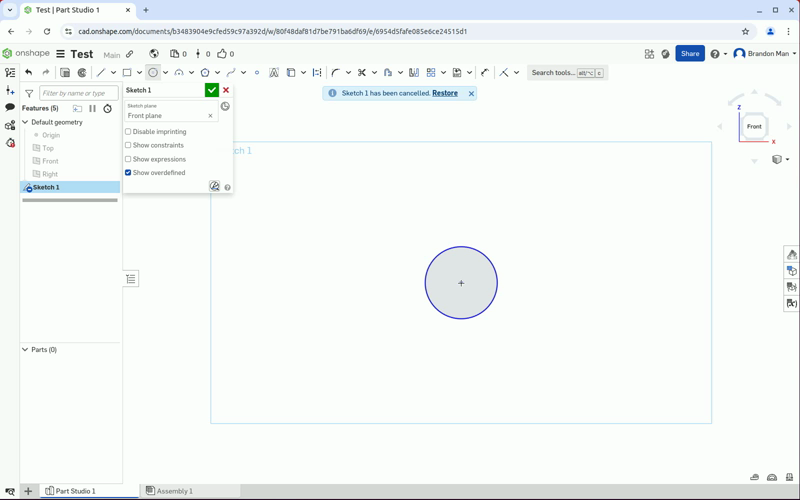
click(461, 282)
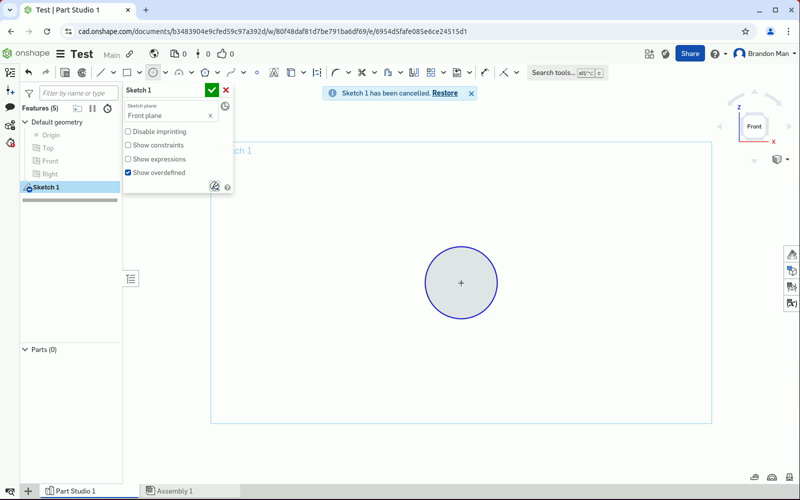
key_up(shift)
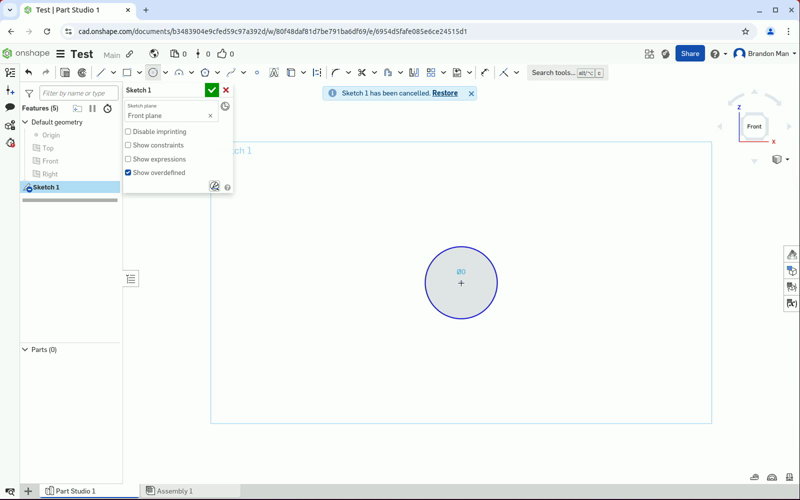
mouse_move(479, 282)
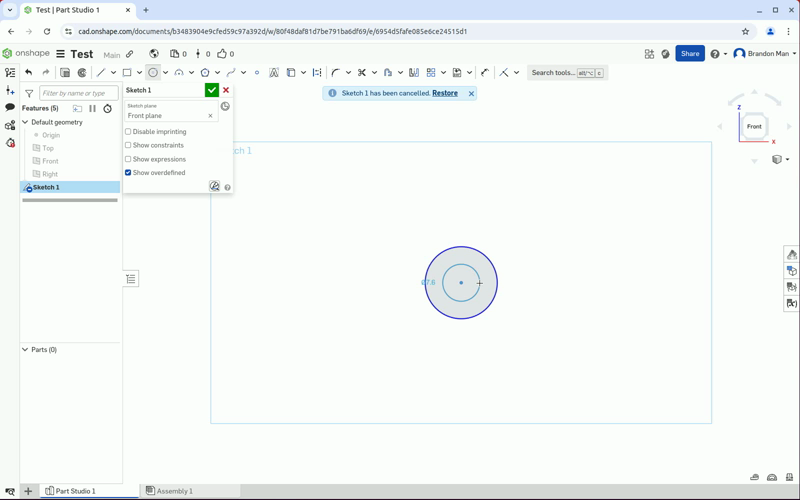
click(479, 282)
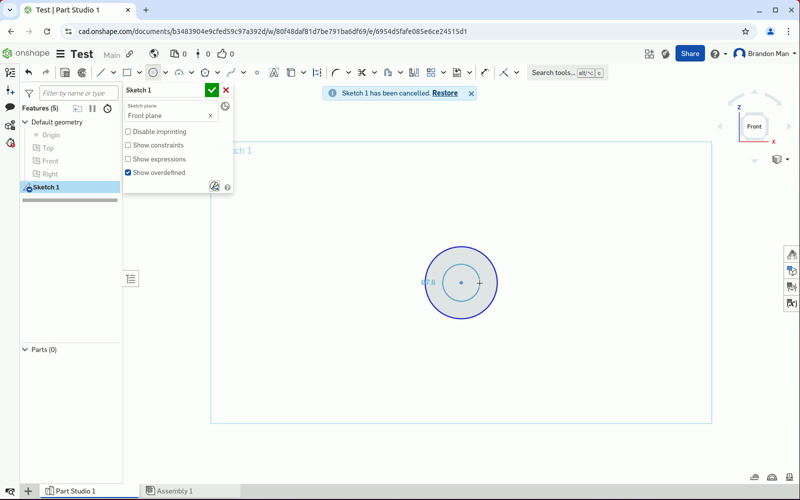
key(esc)
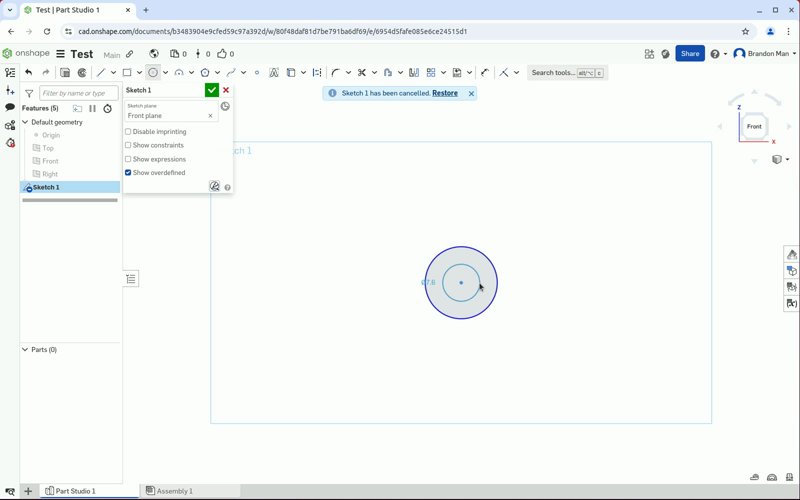
mouse_move(432, 272)
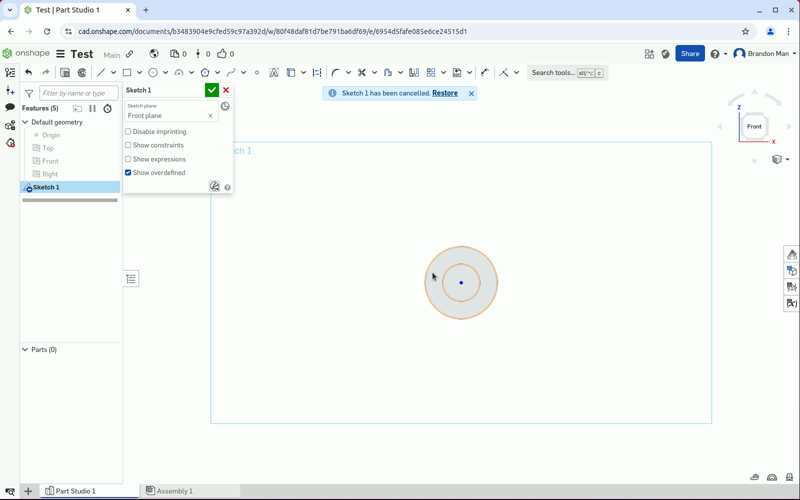
click(432, 272)
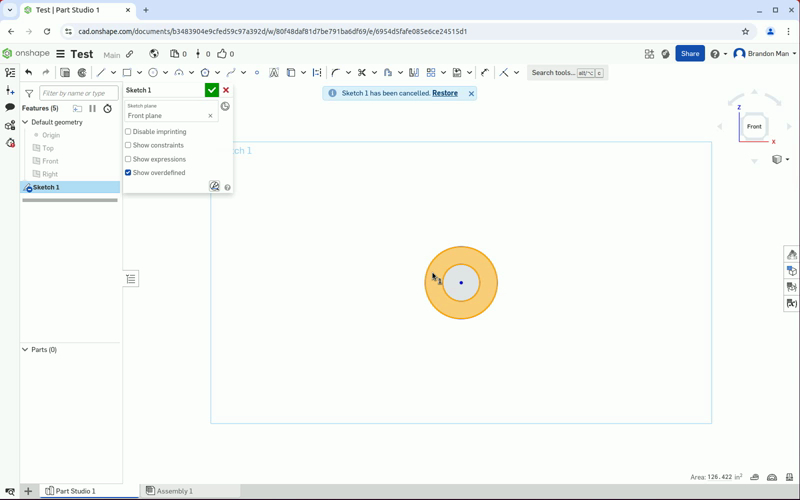
mouse_move(73, 352)
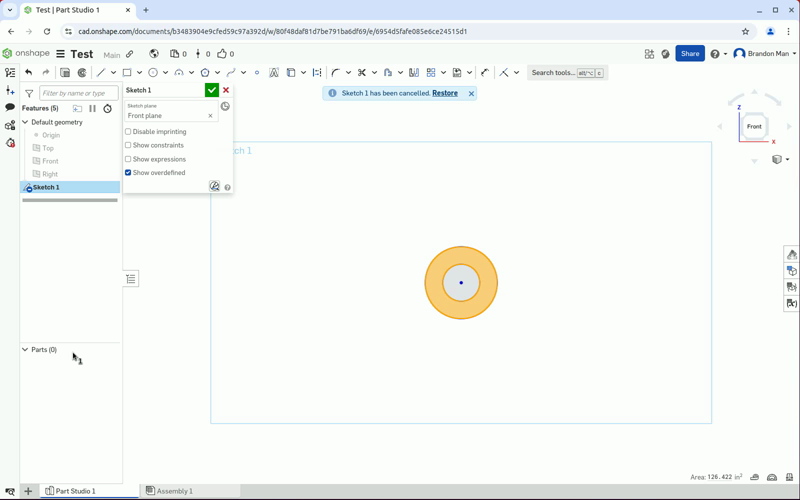
key(shift+y)
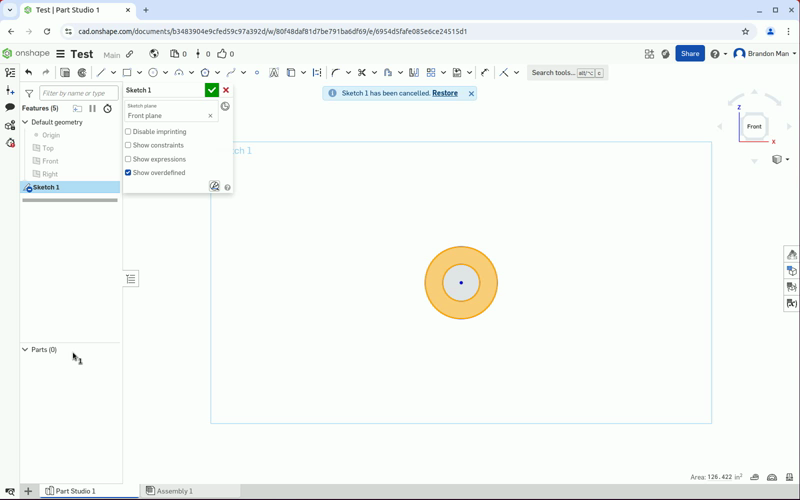
key(shift+e)
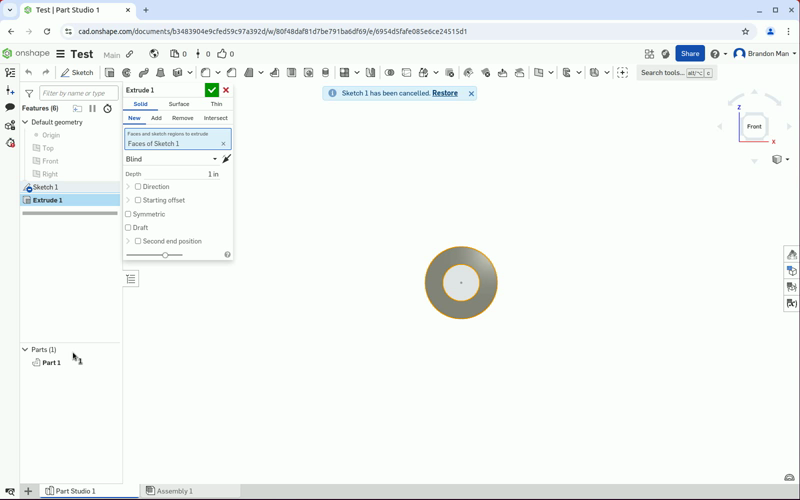
mouse_move(143, 106)
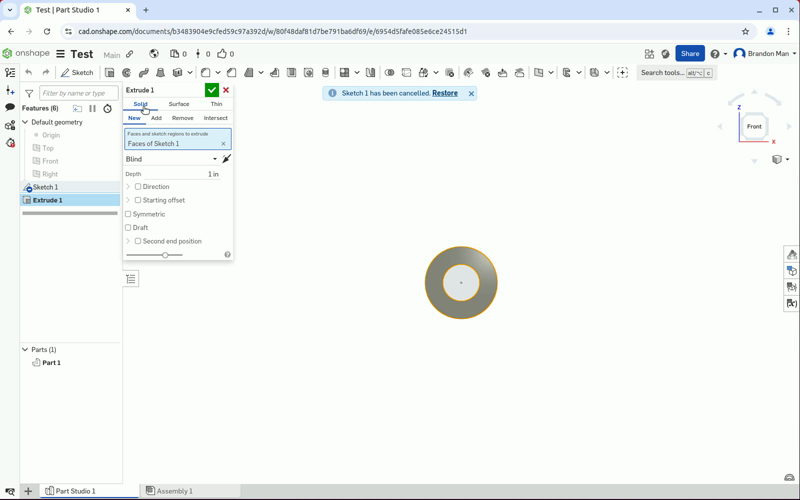
click(143, 106)
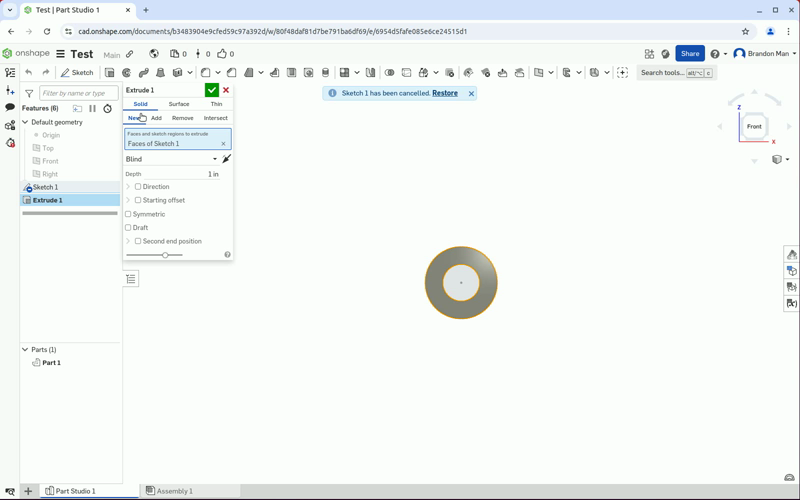
mouse_move(137, 120)
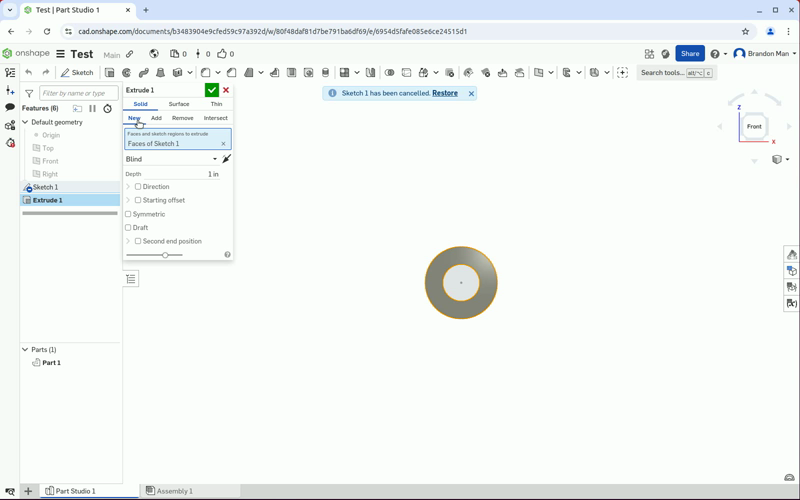
click(137, 120)
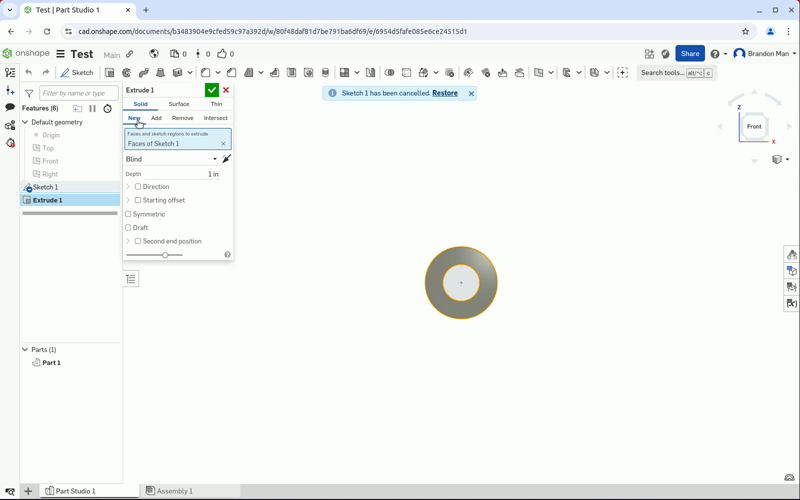
key(tab, 4)
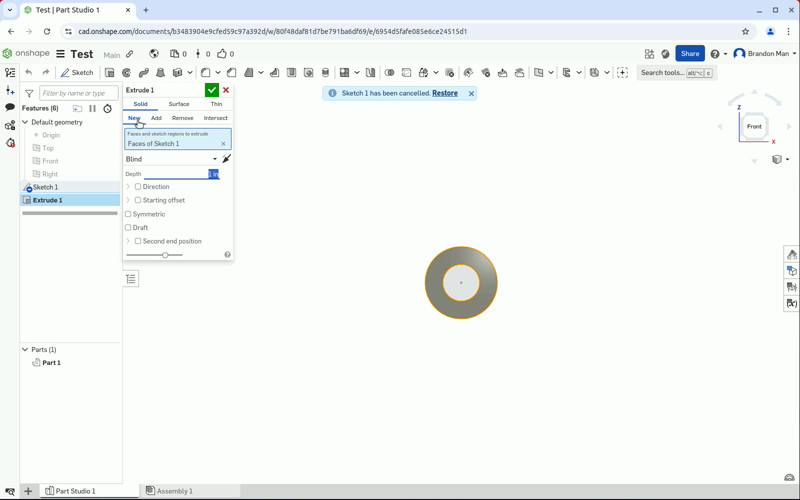
text(3.129)
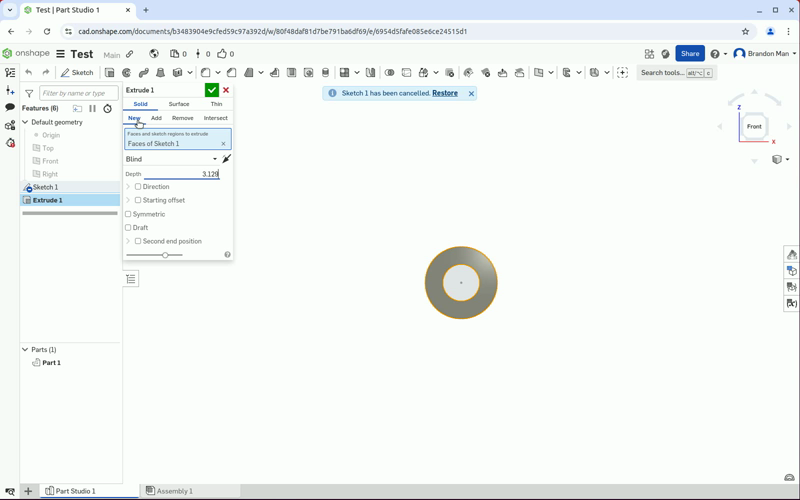
key(enter)
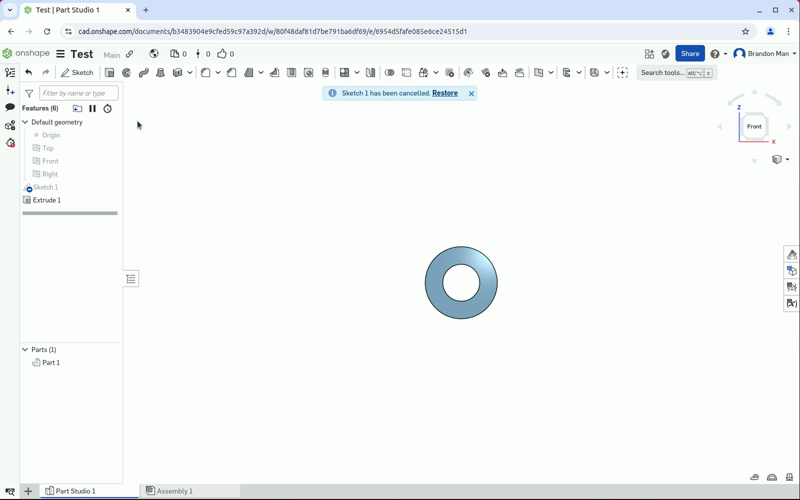
key(shift+h)
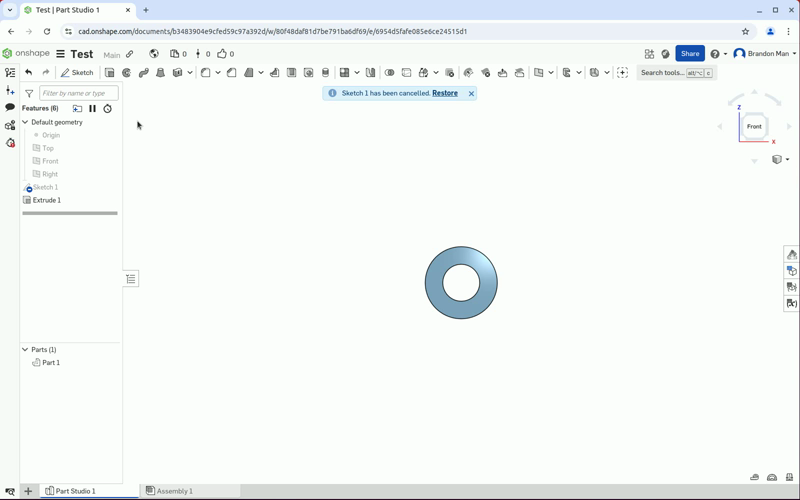
key(shift+h)
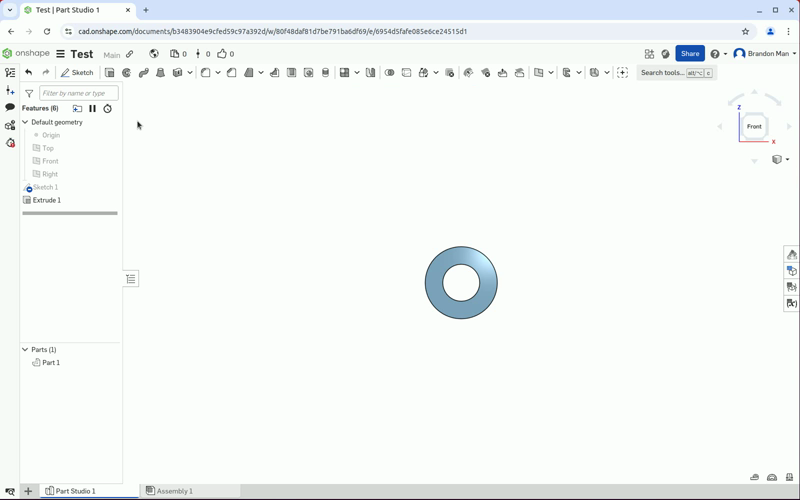
mouse_move(73, 189)
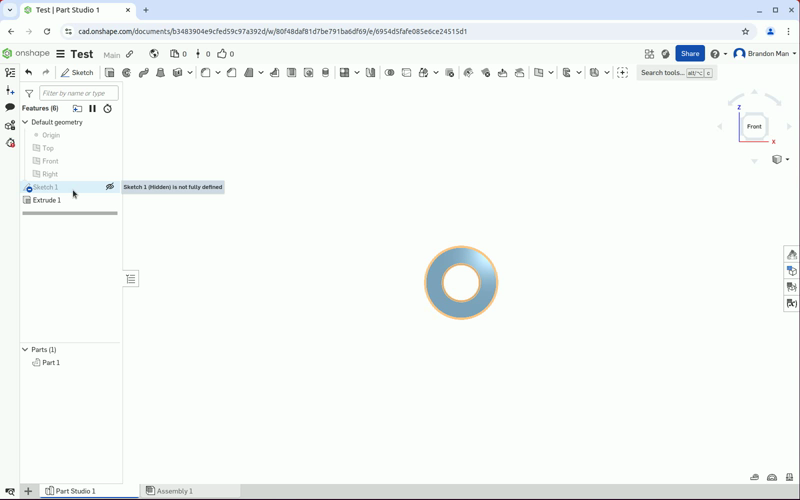
click(73, 189)
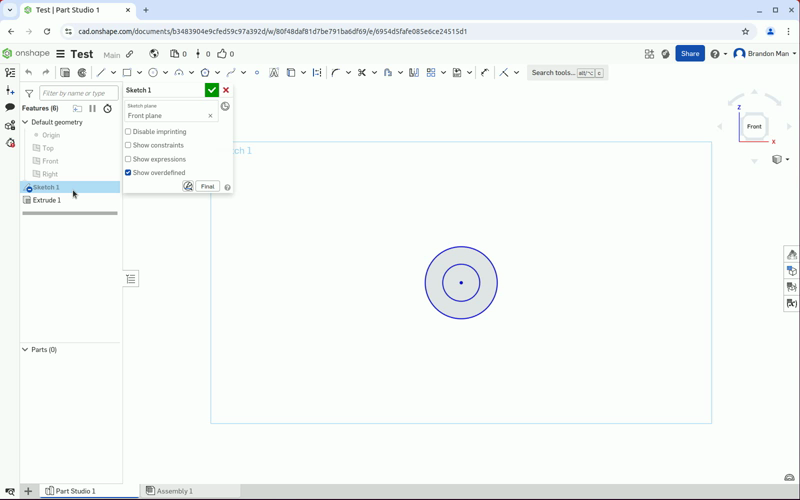
mouse_move(229, 92)
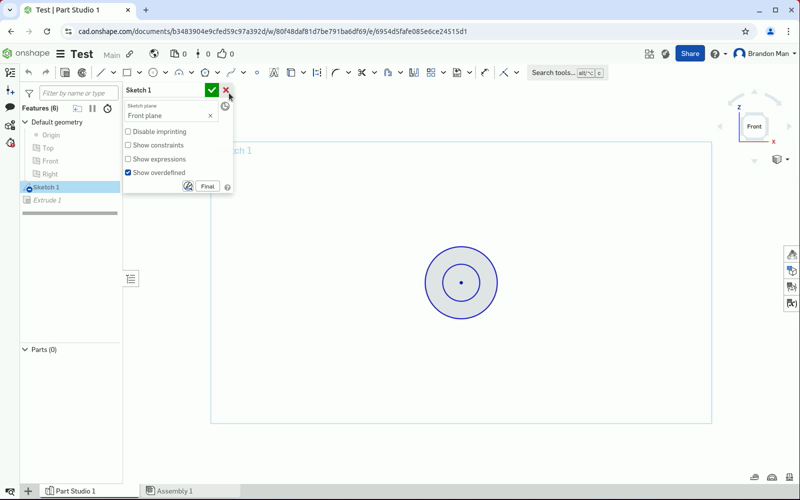
click(229, 92)
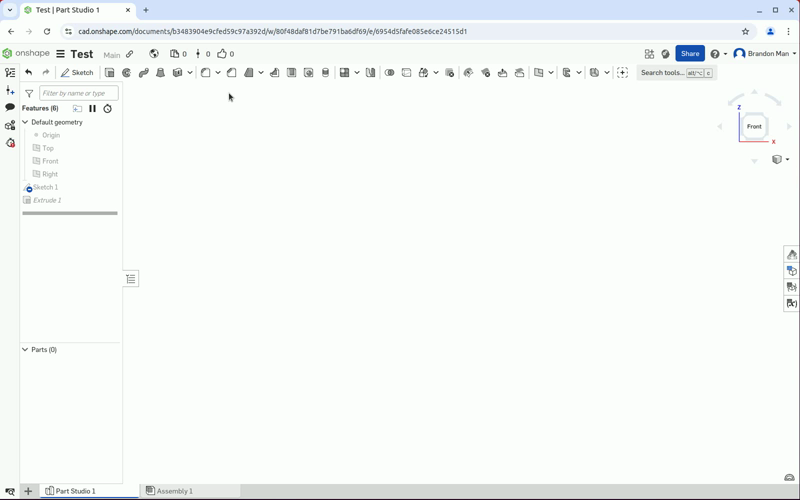
mouse_move(541, 75)
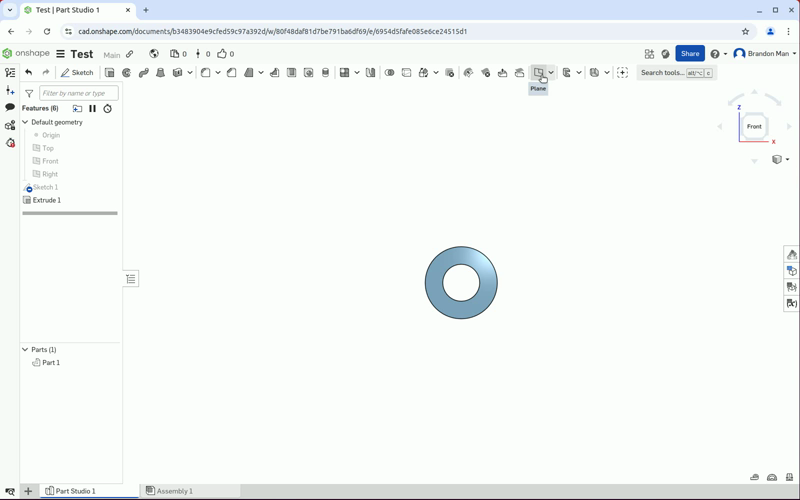
click(541, 75)
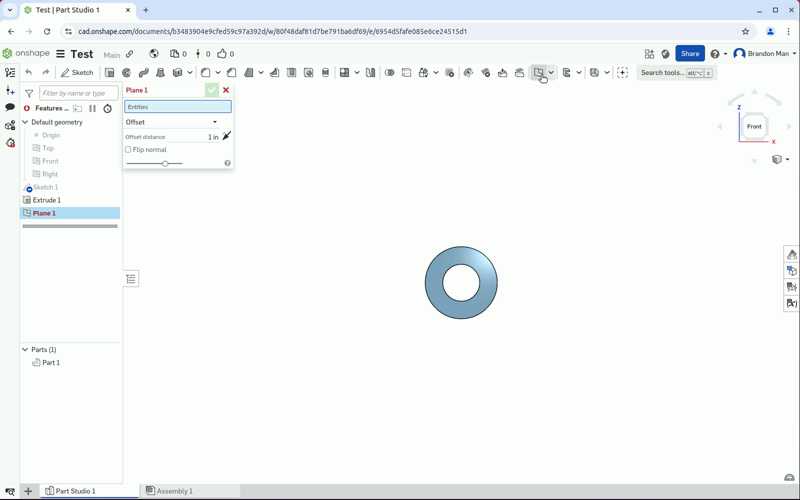
mouse_move(73, 163)
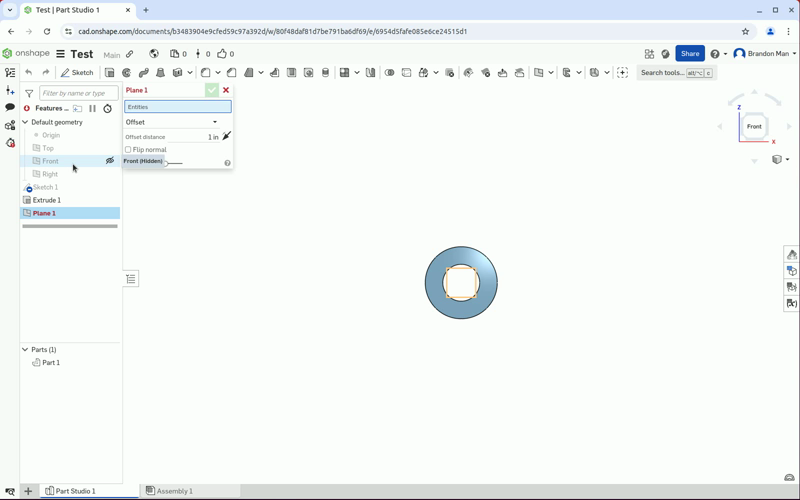
click(73, 163)
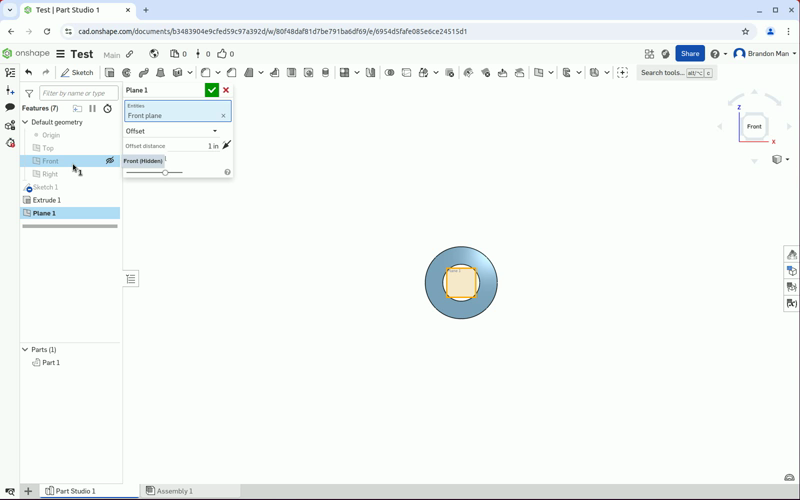
key(tab, 2)
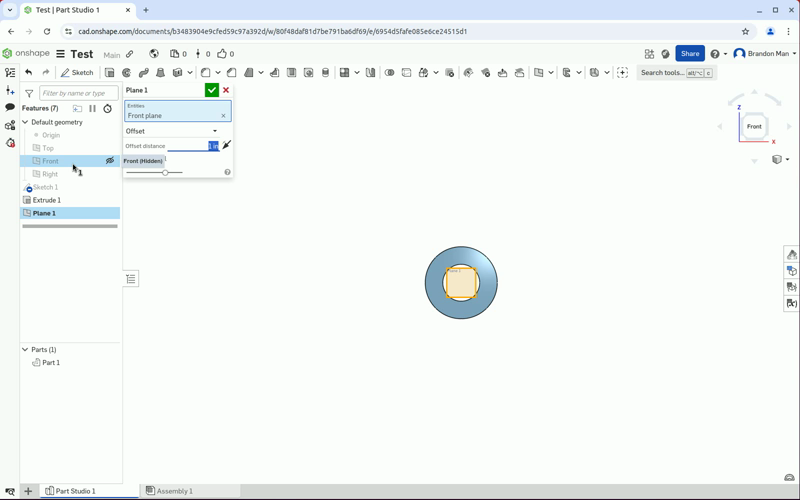
text(3.143)
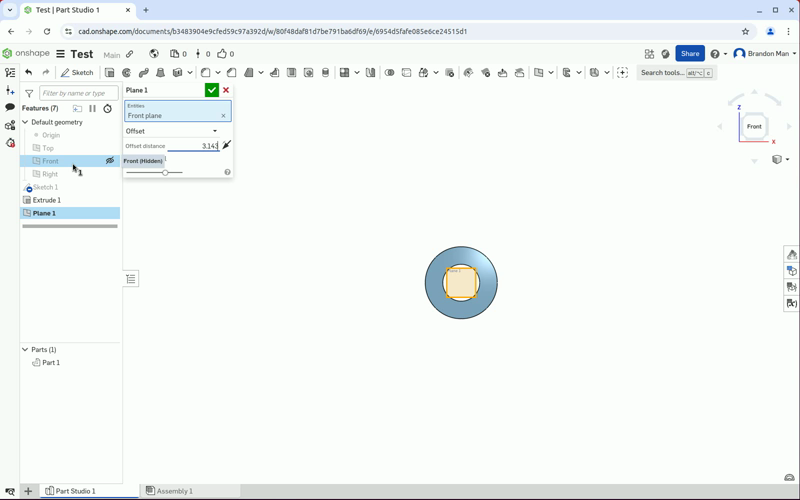
key(enter, 2)
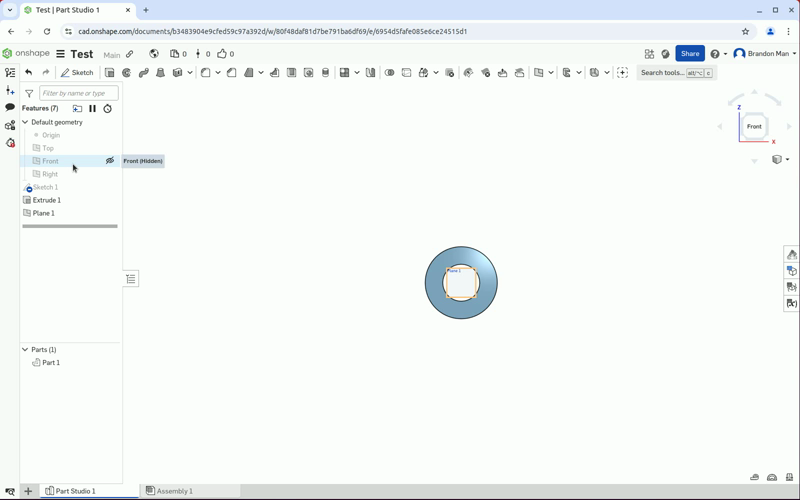
key(shift+s)
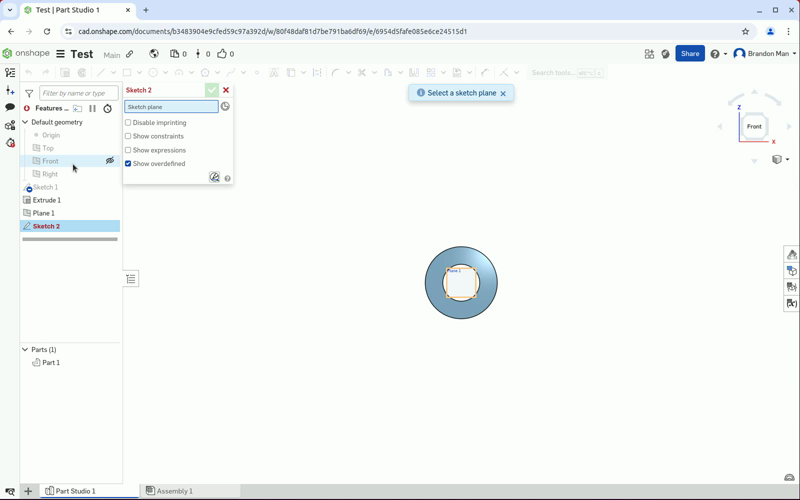
mouse_move(73, 215)
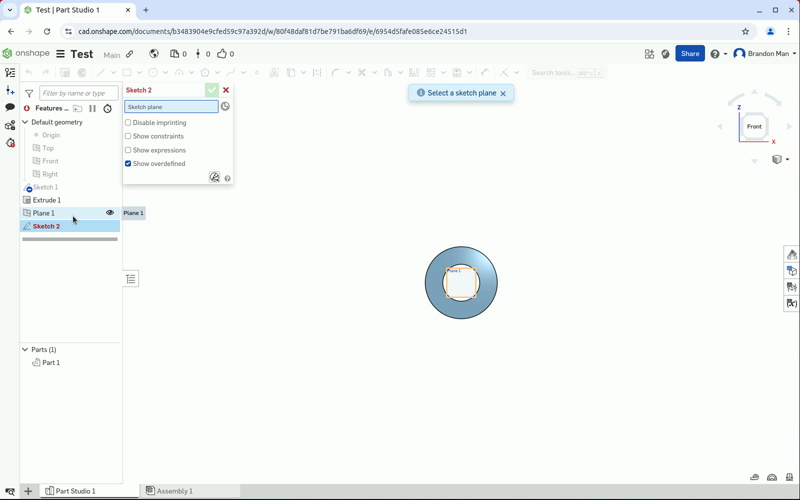
click(73, 215)
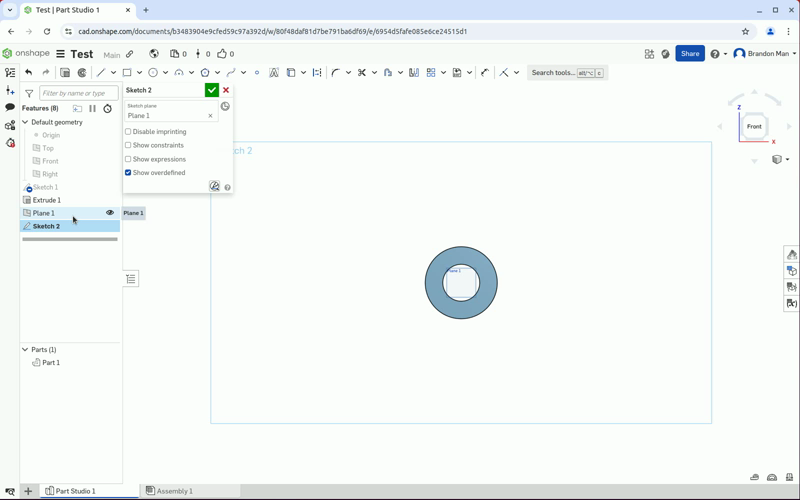
mouse_move(73, 352)
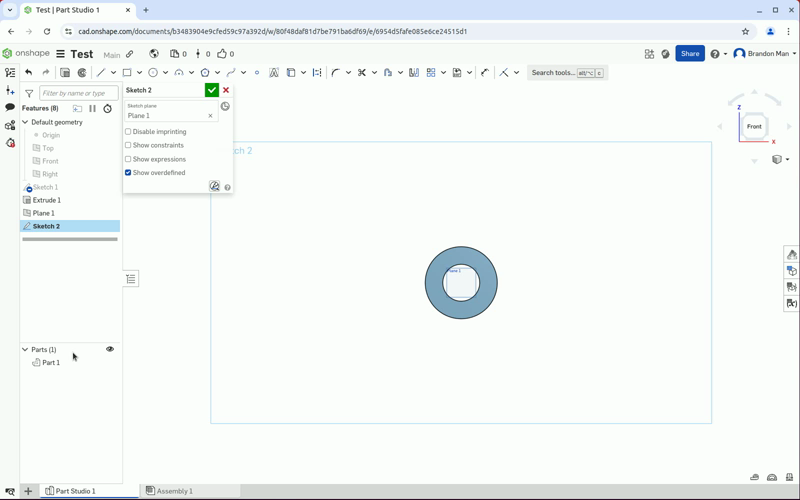
key(y)
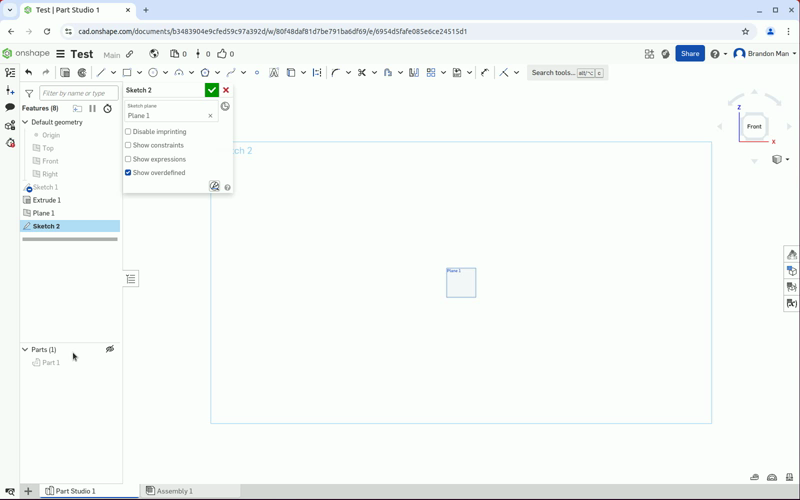
key(c)
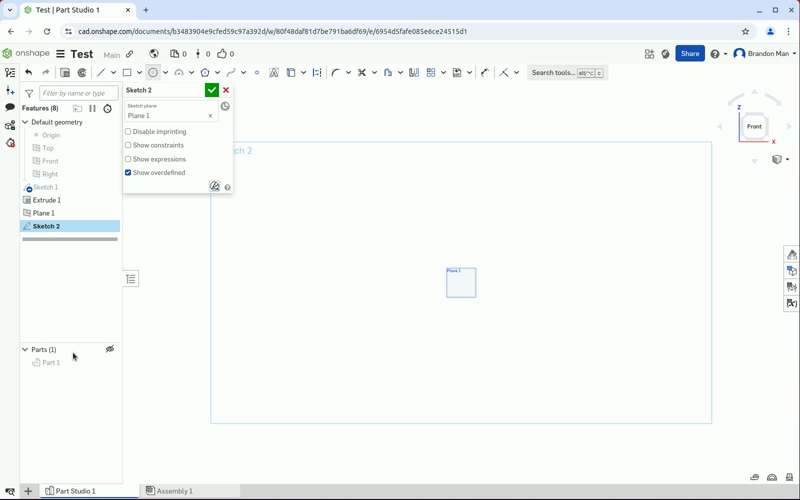
key_down(shift)
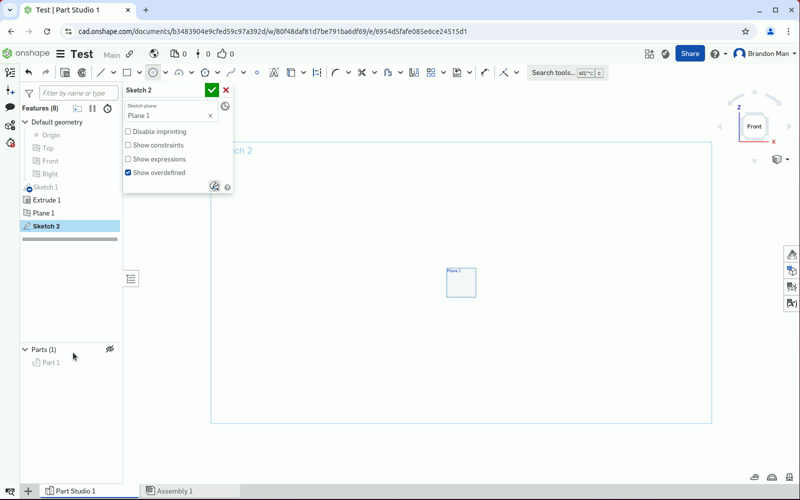
mouse_move(461, 282)
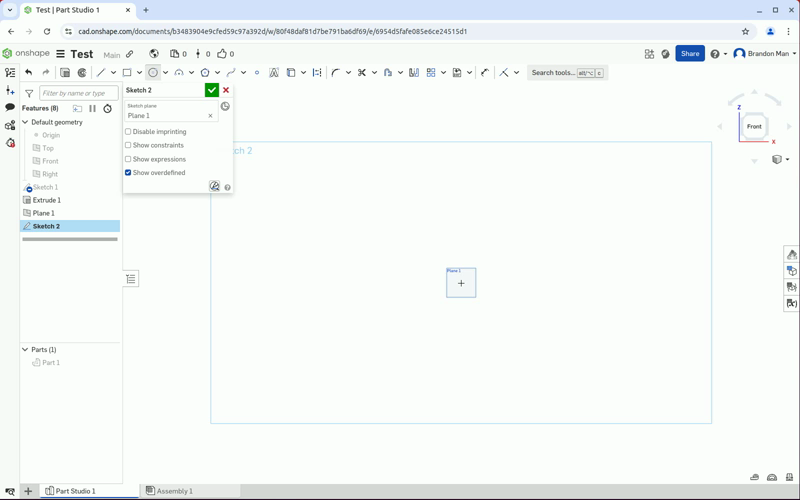
click(461, 282)
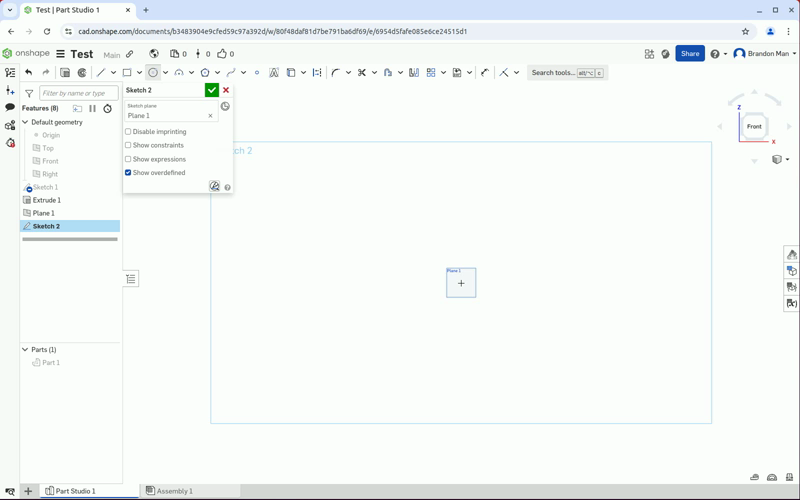
key_up(shift)
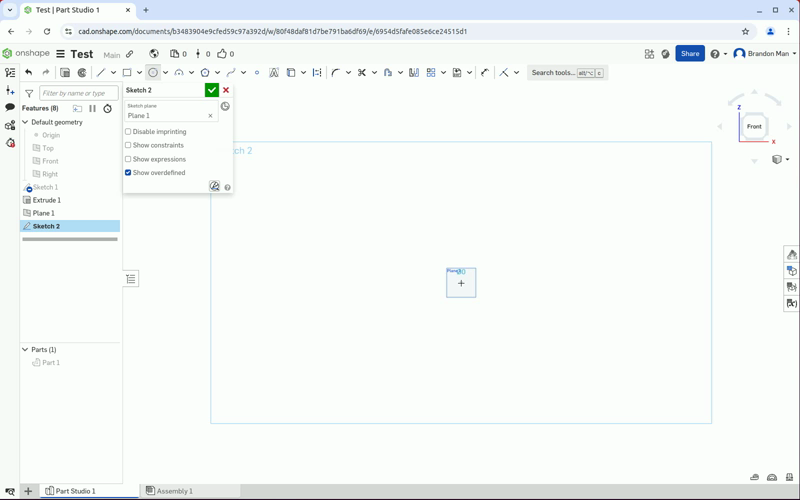
mouse_move(494, 282)
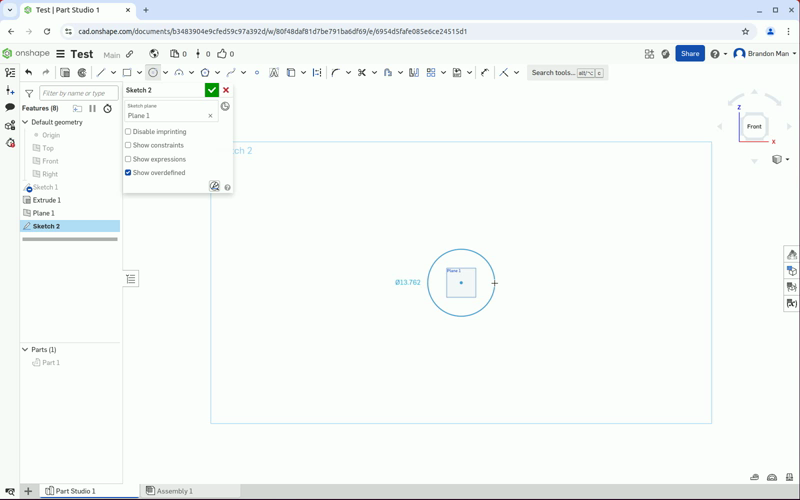
click(494, 282)
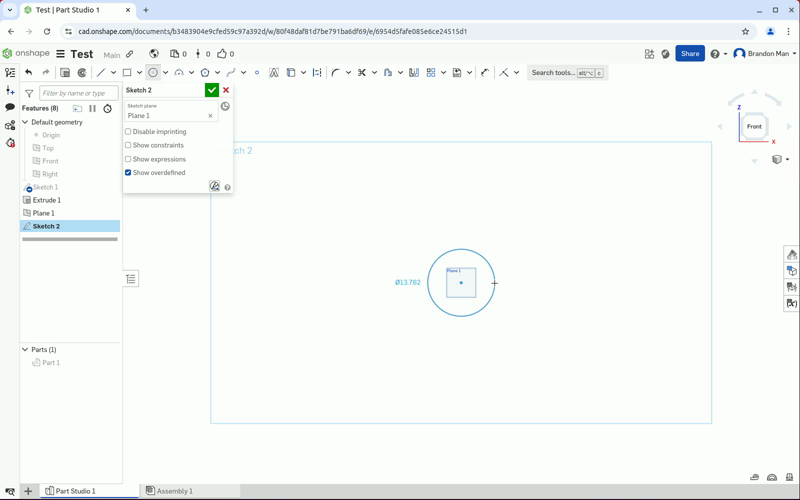
key(esc)
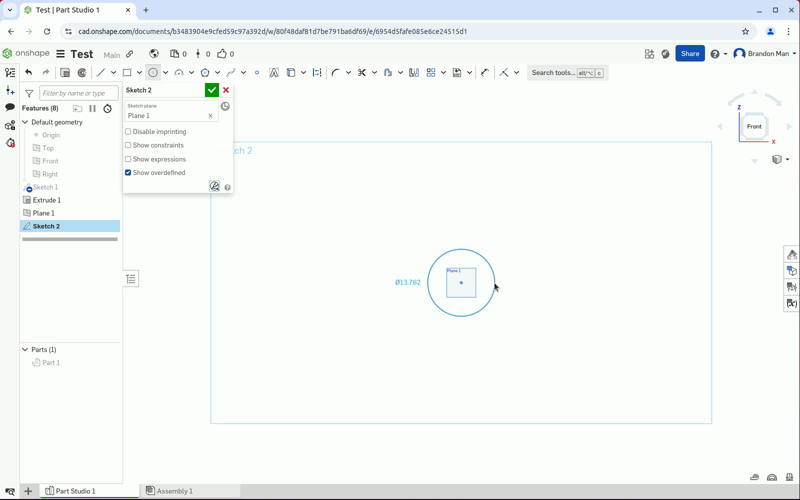
key(c)
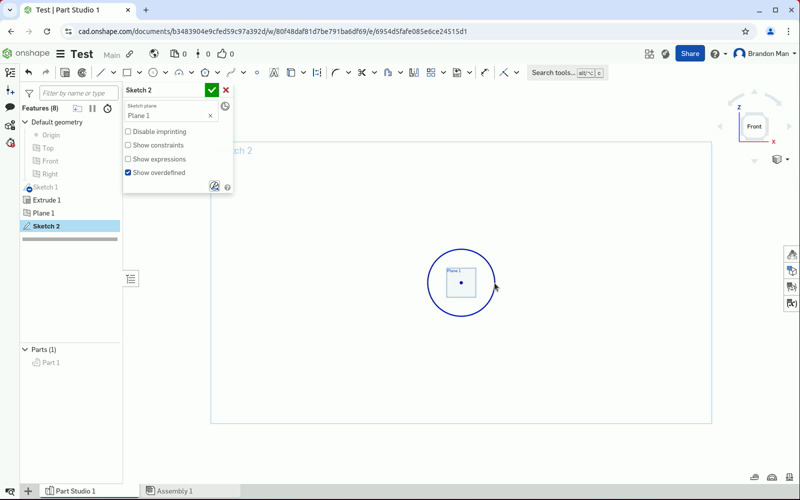
key_down(shift)
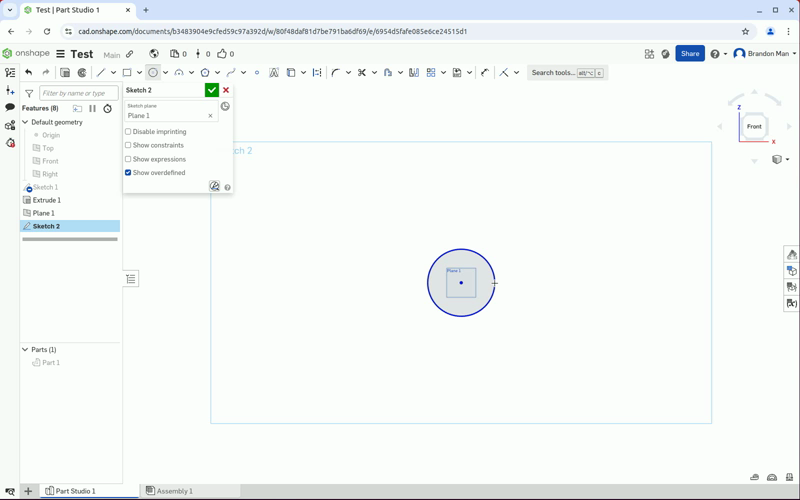
mouse_move(461, 282)
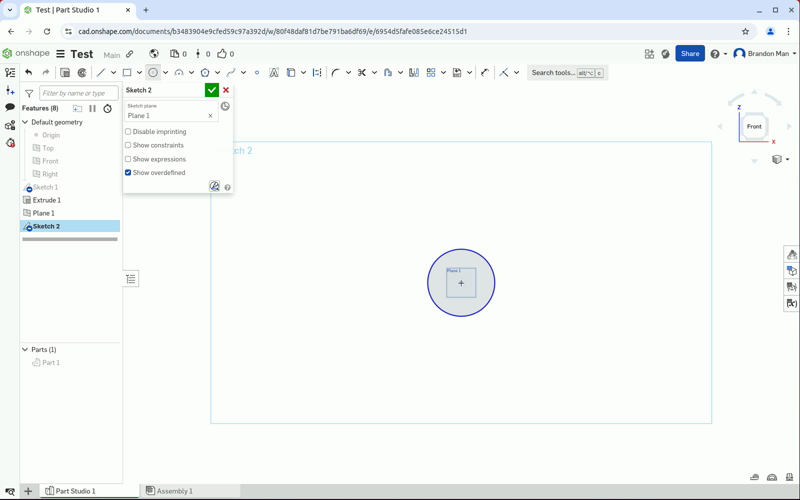
click(461, 282)
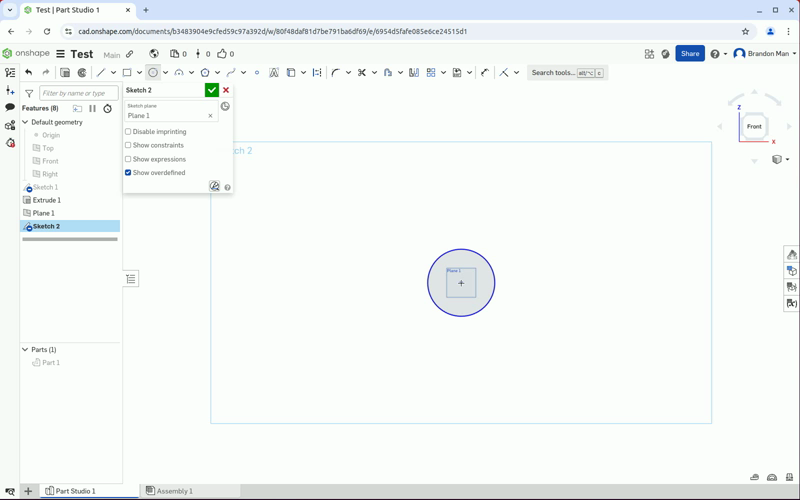
key_up(shift)
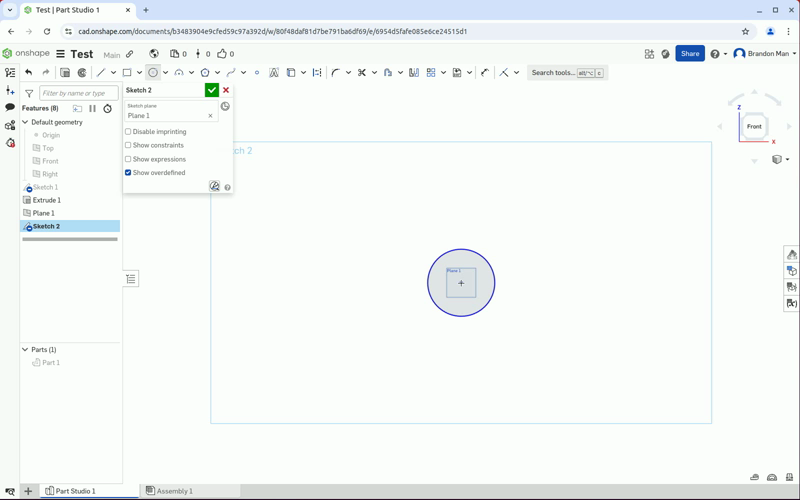
mouse_move(480, 282)
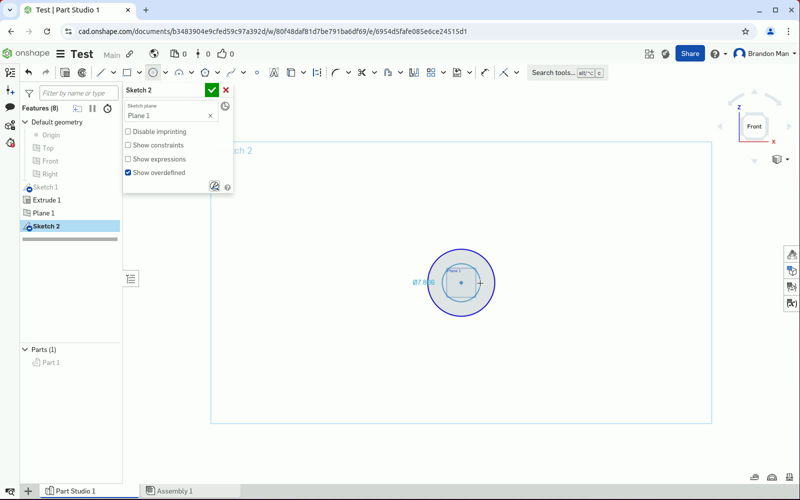
click(480, 282)
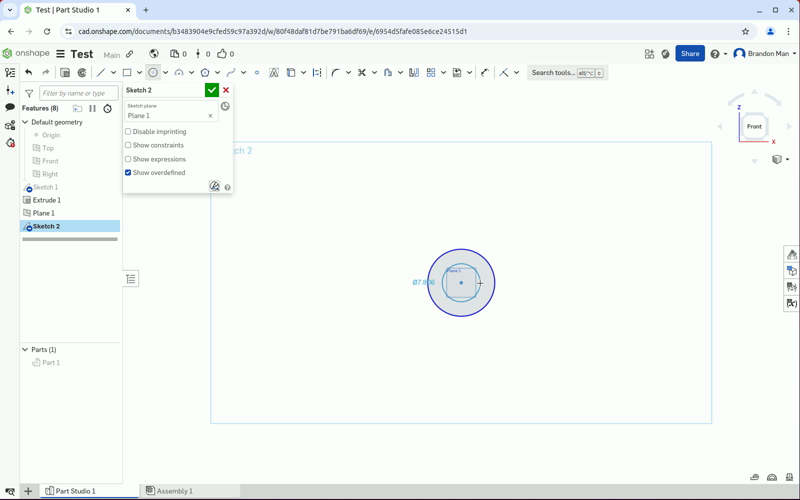
key(esc)
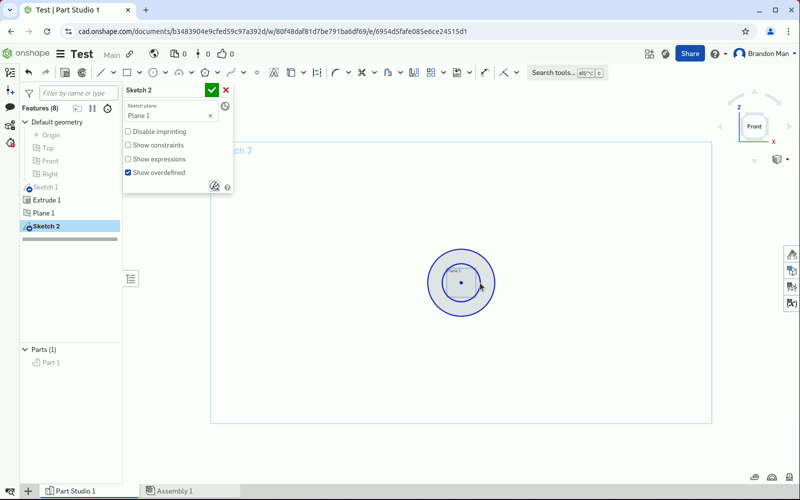
mouse_move(456, 262)
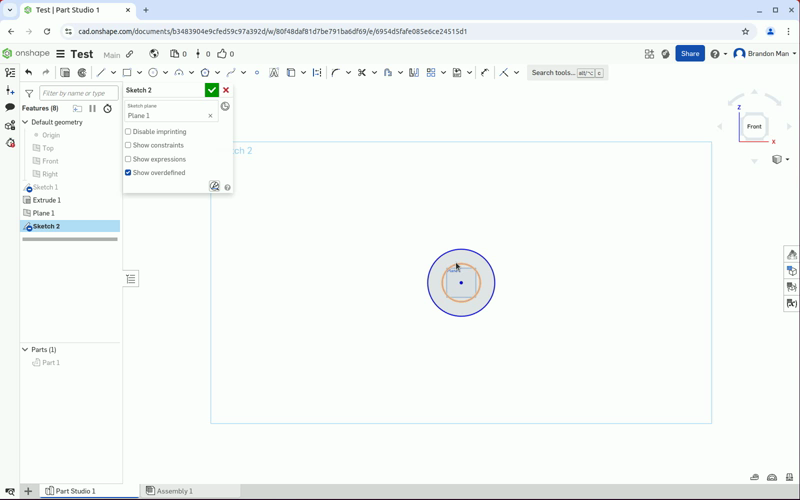
click(456, 262)
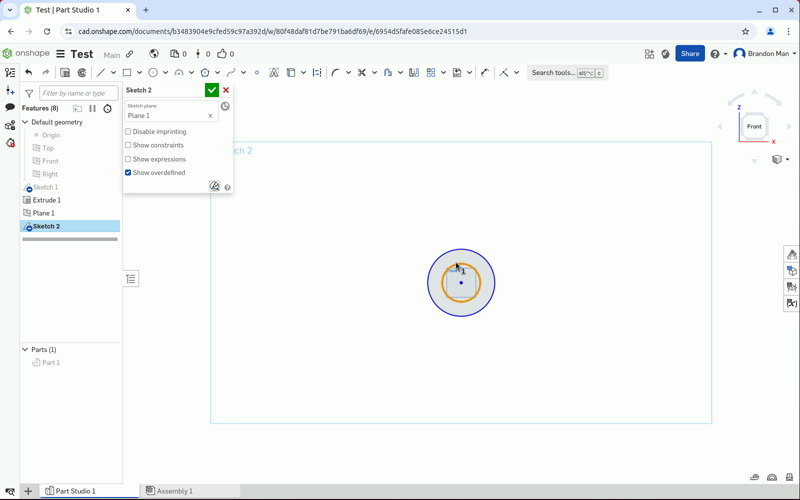
mouse_move(73, 352)
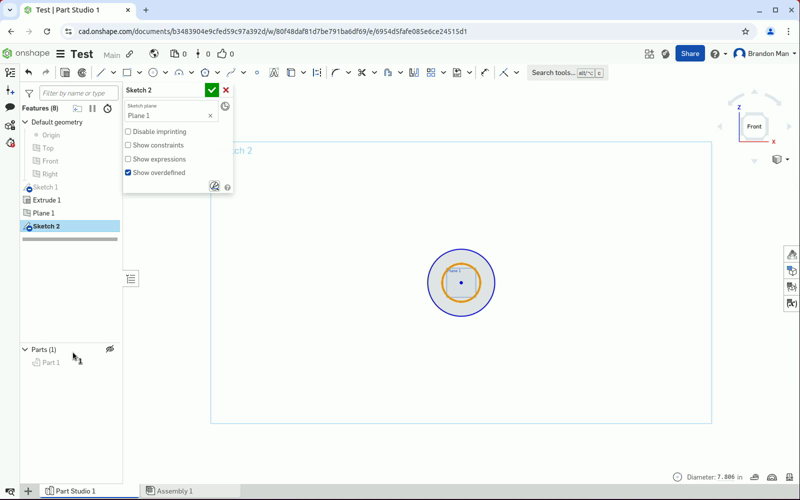
key(shift+y)
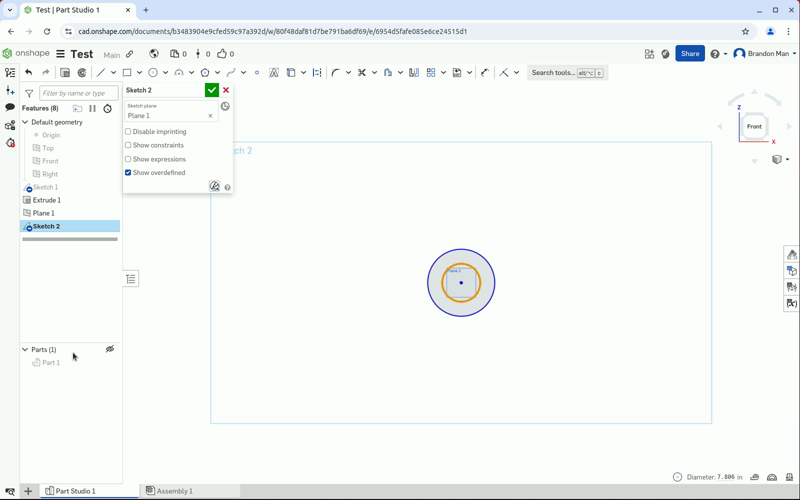
key(shift+e)
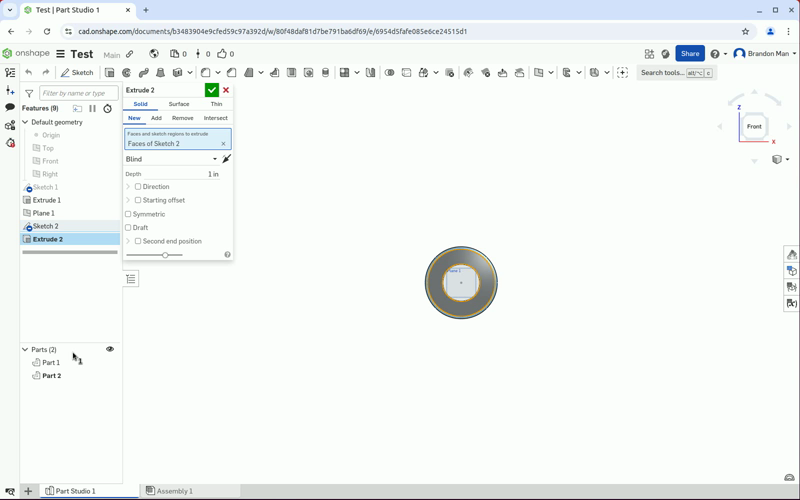
mouse_move(143, 106)
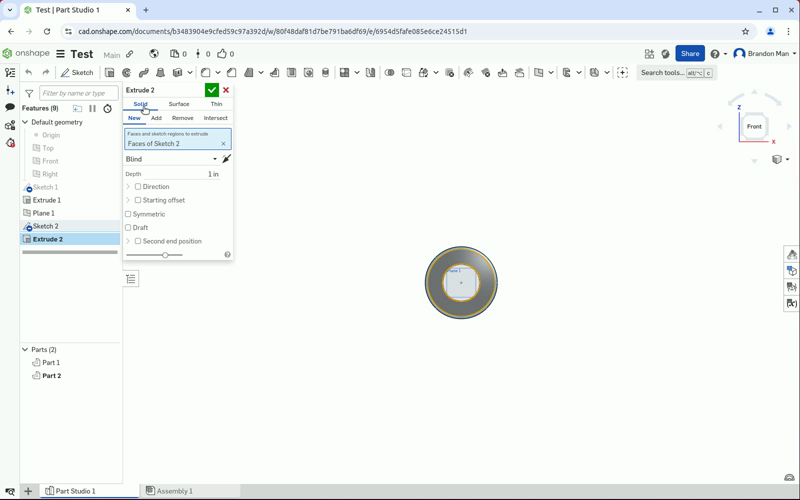
click(143, 106)
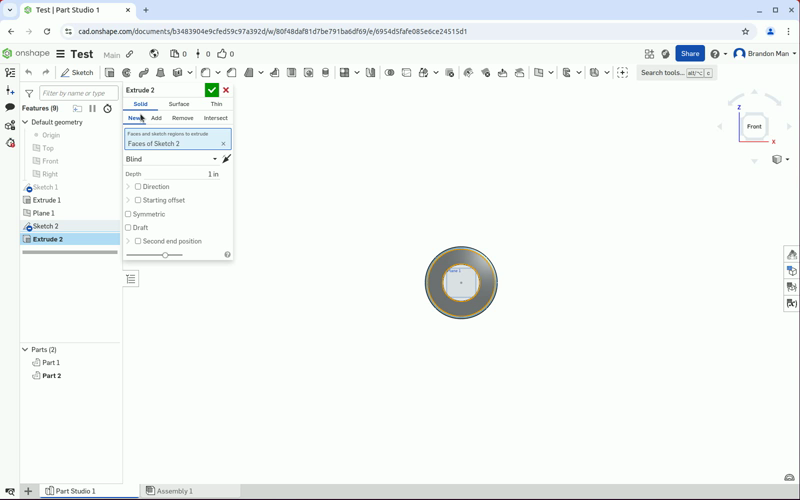
mouse_move(137, 120)
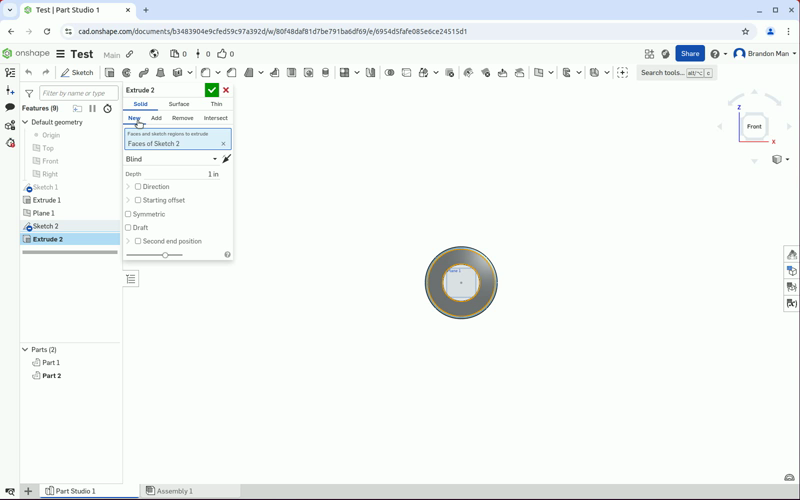
click(137, 120)
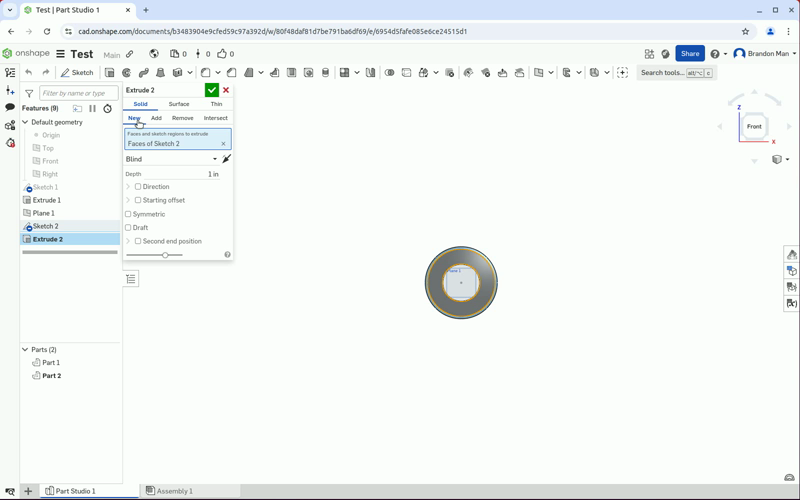
key(tab, 4)
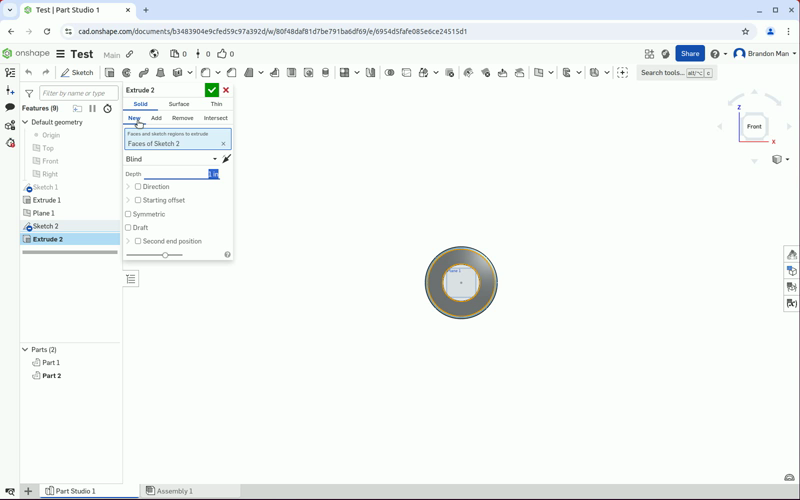
text(0.963)
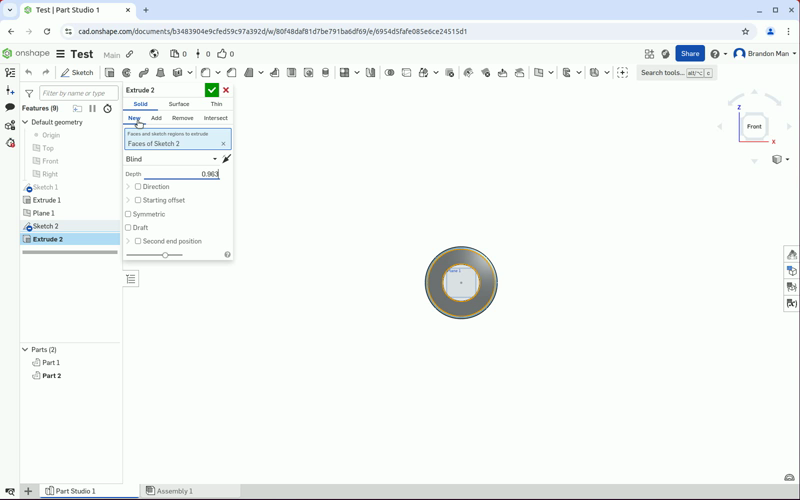
key(enter)
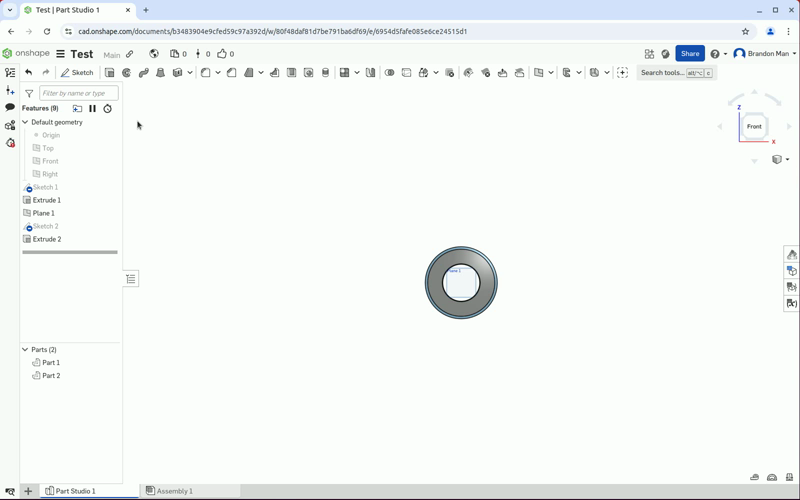
key(shift+h)
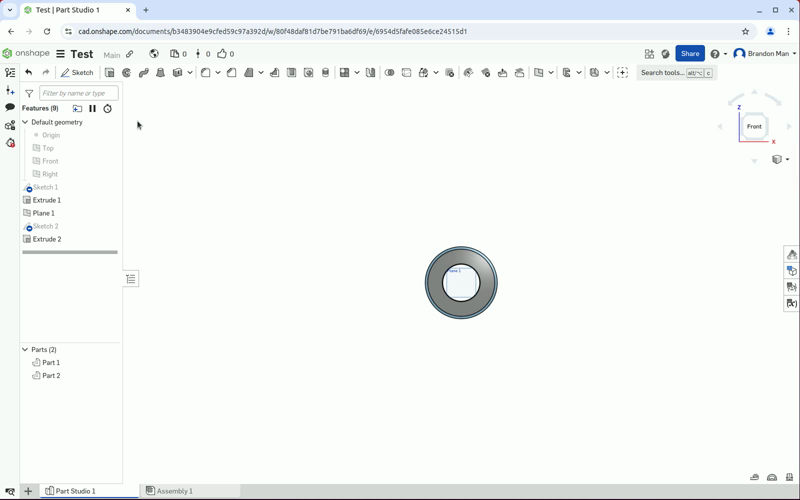
key(shift+h)
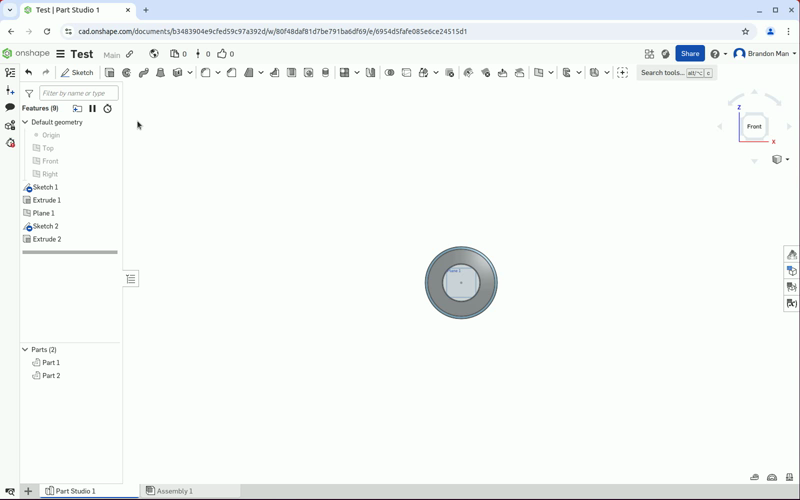
key(shift+7)
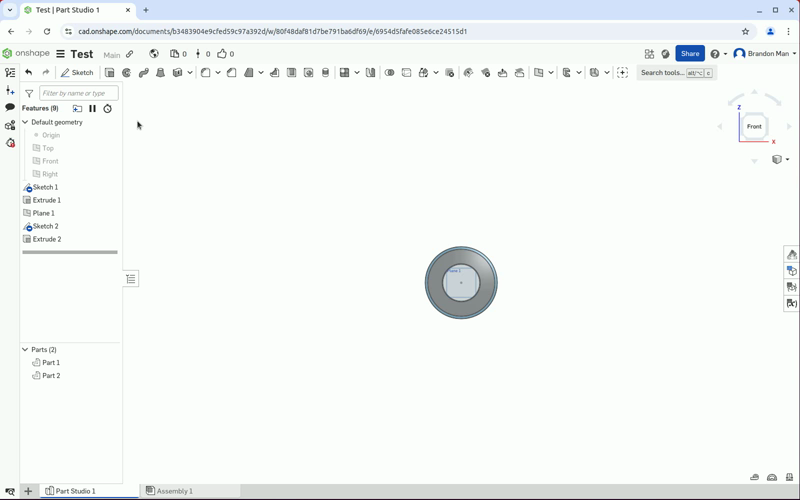
key(left, 2)
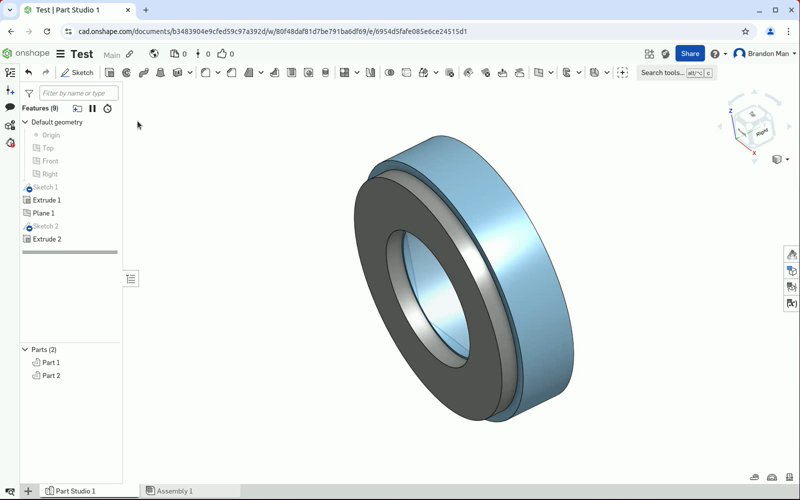
key(down, 2)
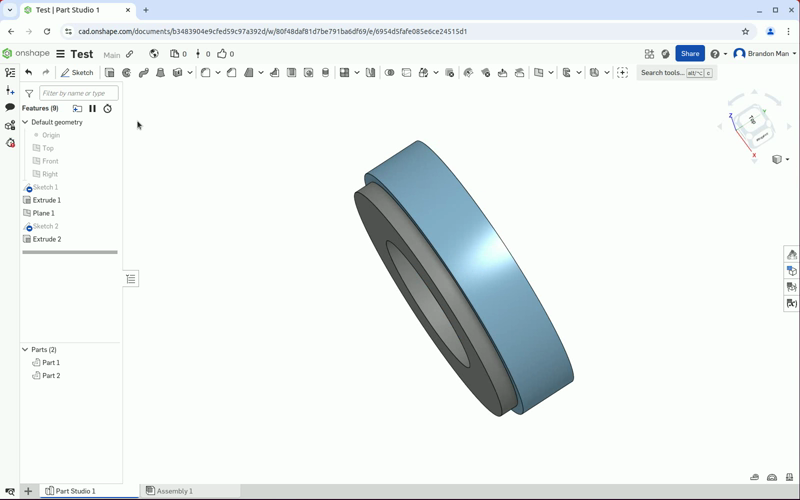
key(up, 2)
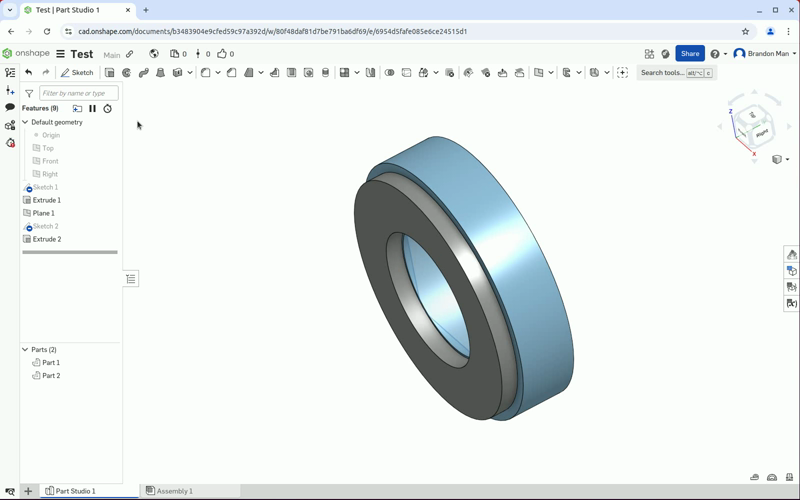
key(right, 2)
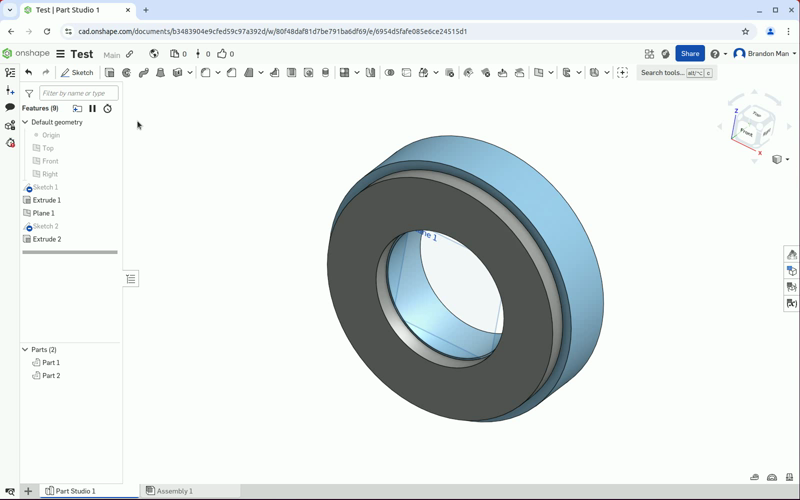
mouse_move(73, 189)
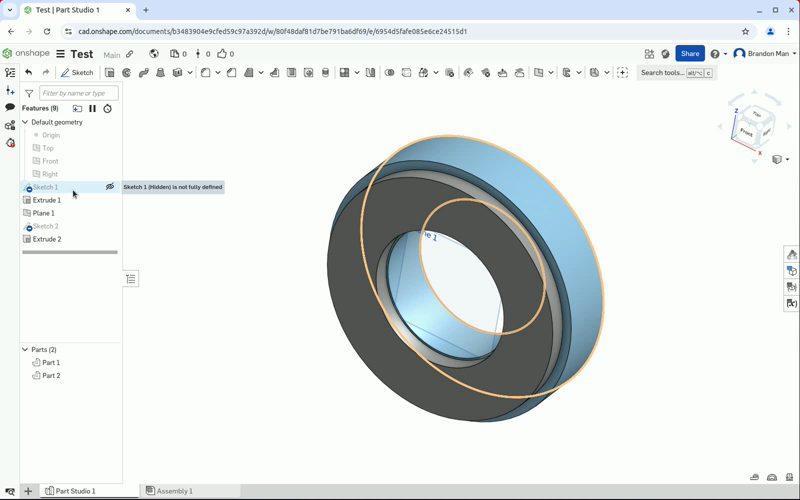
click(73, 189)